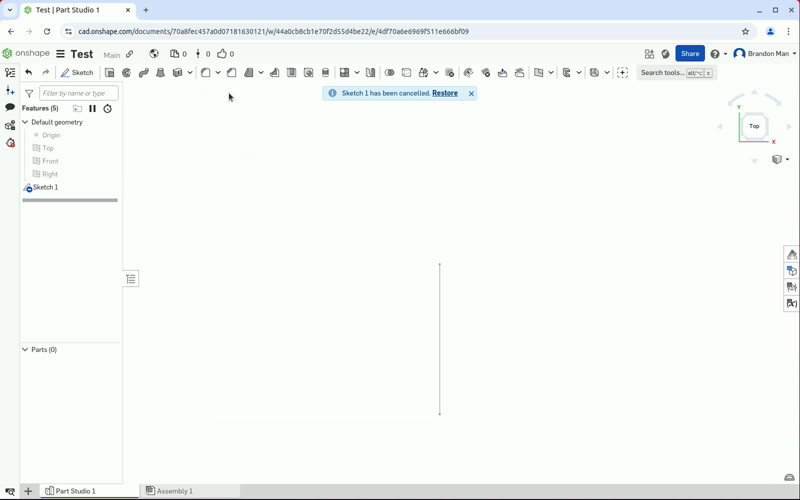
key(shift+h)
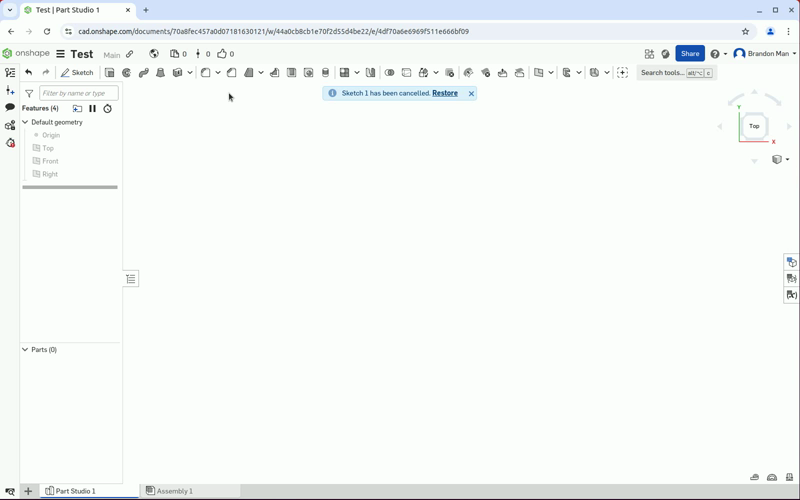
mouse_move(73, 352)
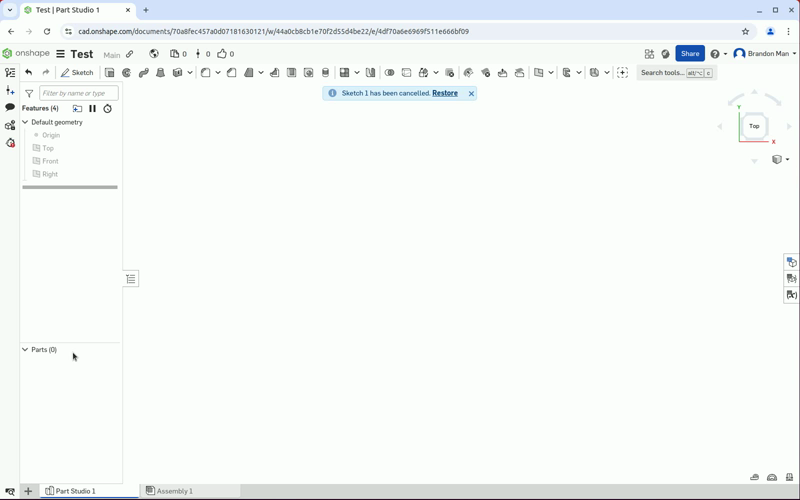
key(y)
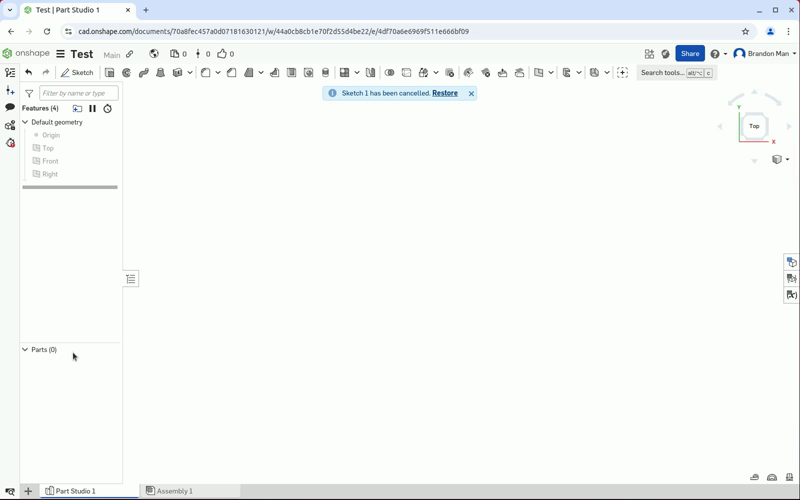
key(shift+p)
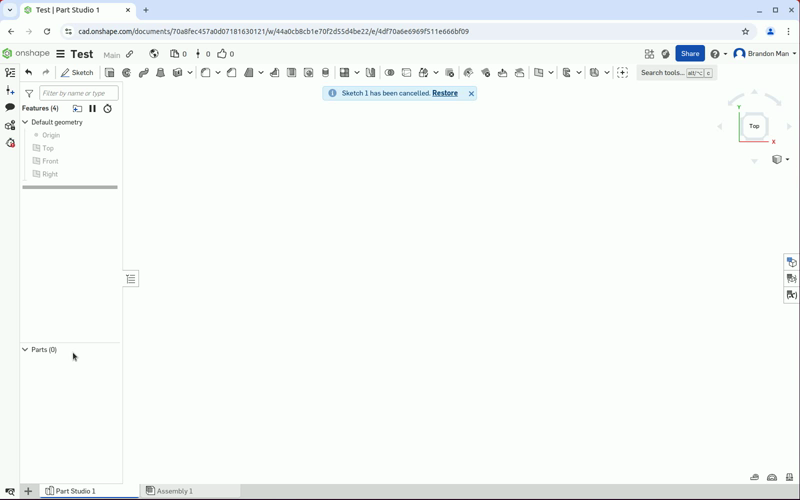
key(space)
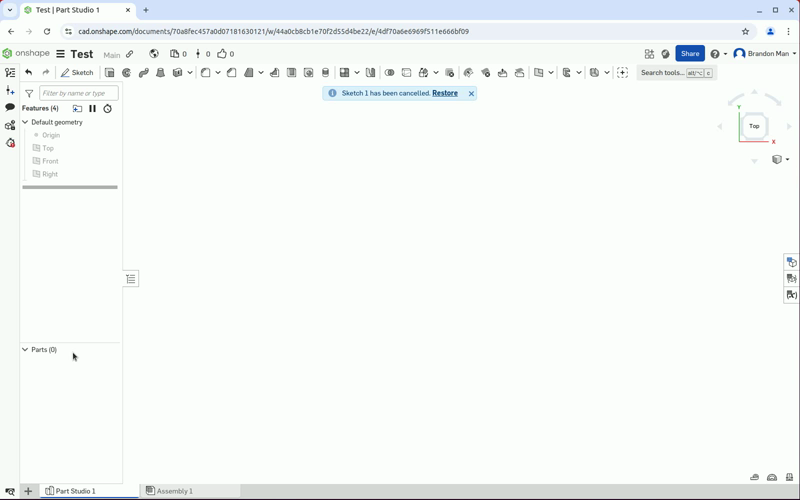
key_down(shift)
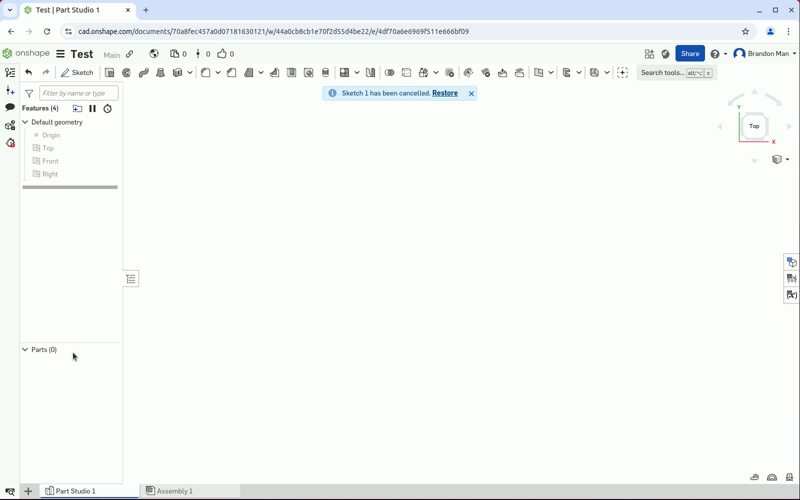
key(up)
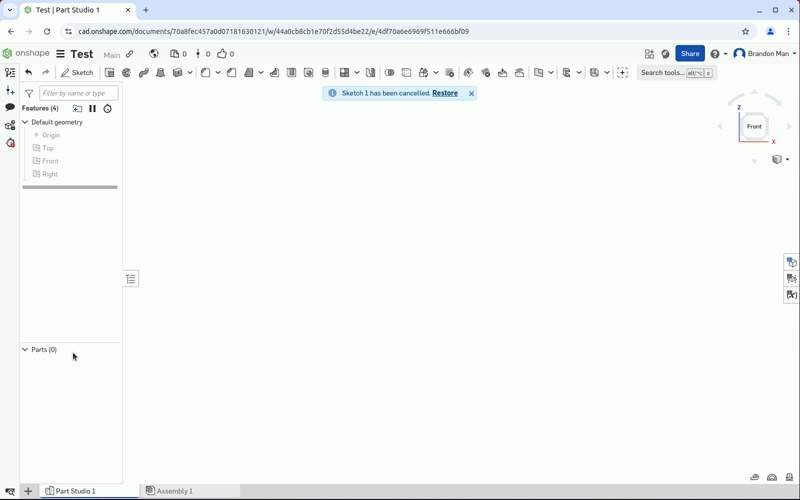
key_up(shift)
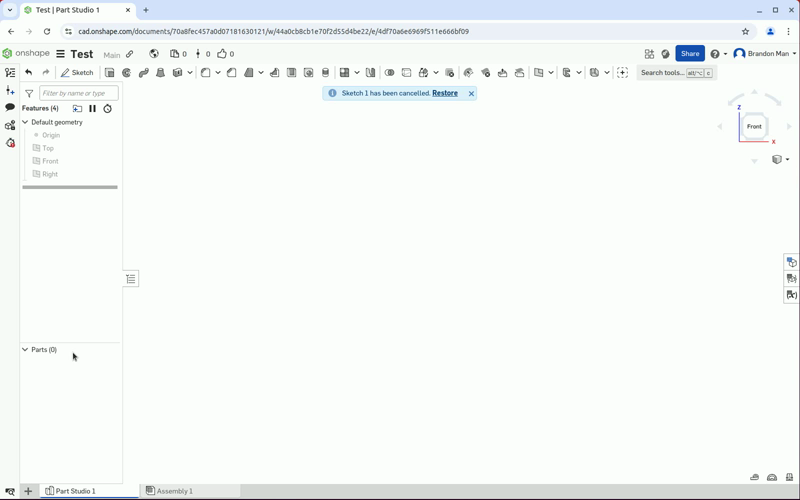
mouse_move(73, 352)
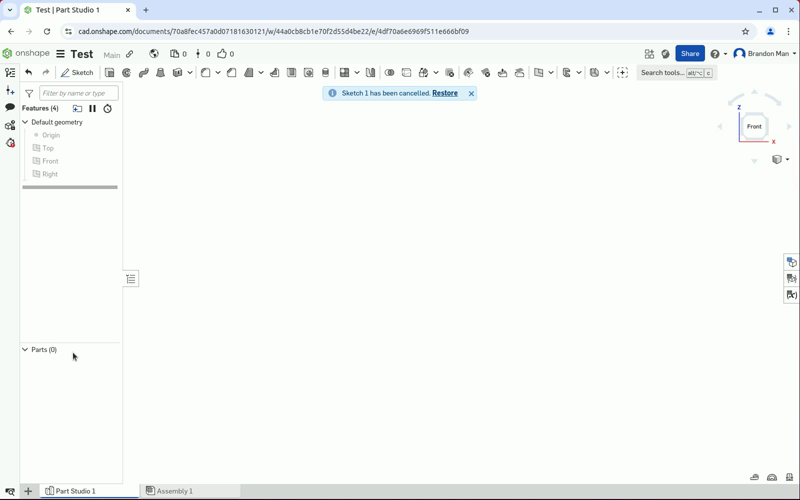
key(shift+y)
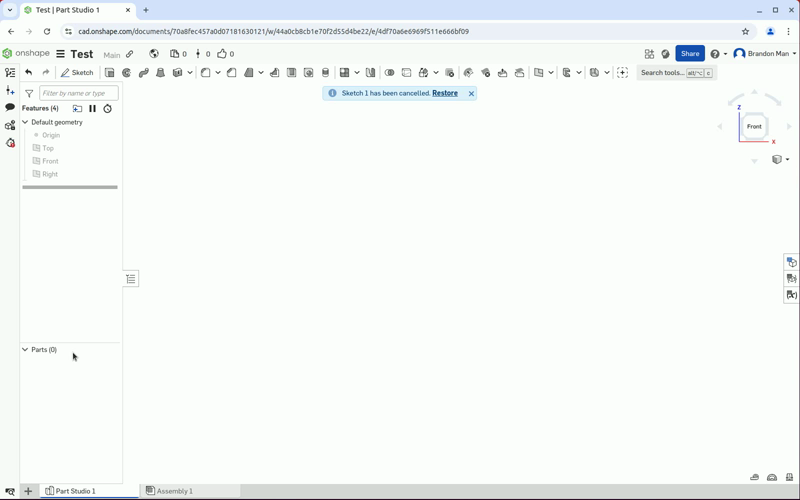
key(shift+s)
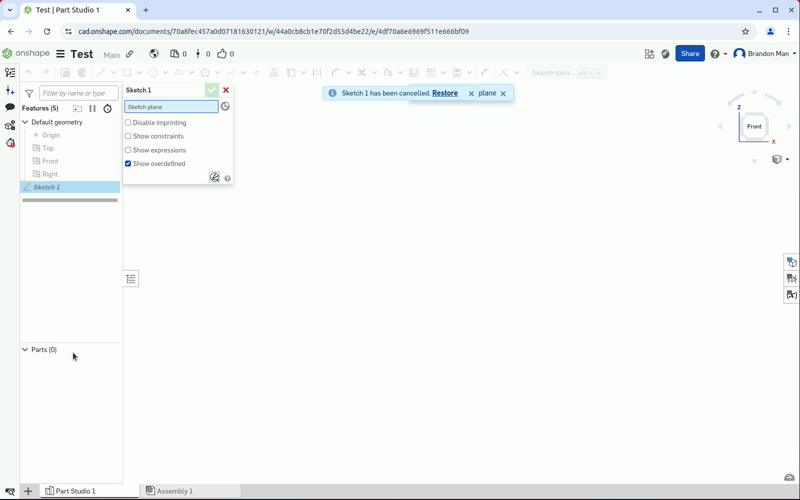
mouse_move(73, 163)
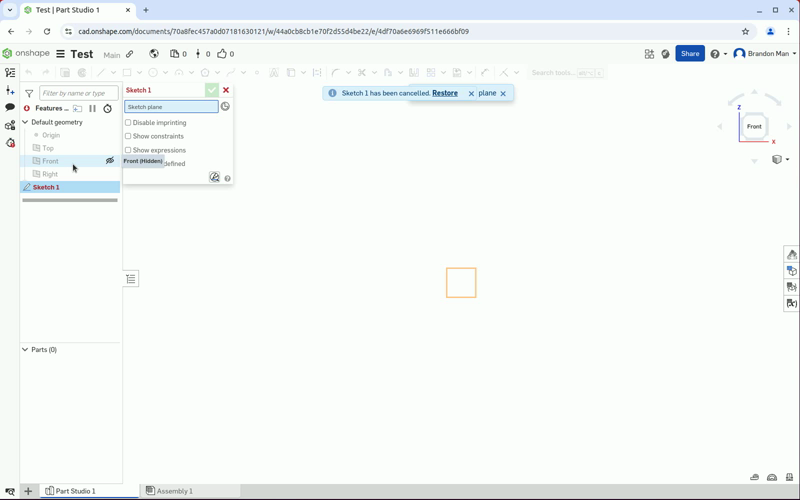
click(73, 163)
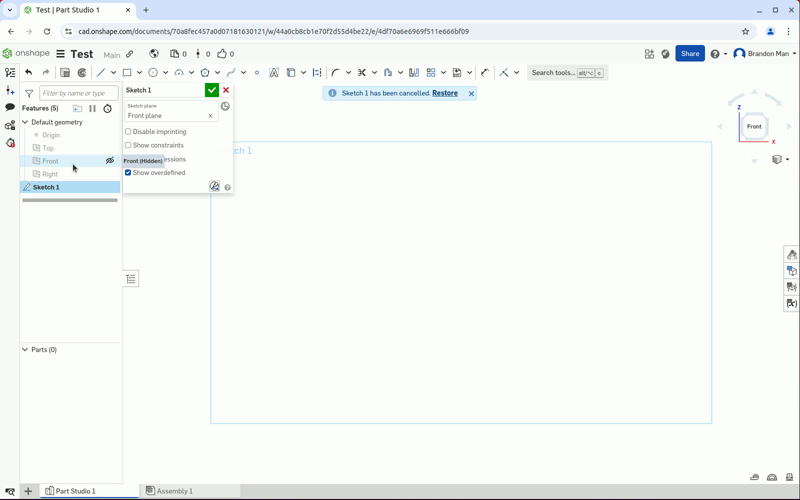
mouse_move(73, 352)
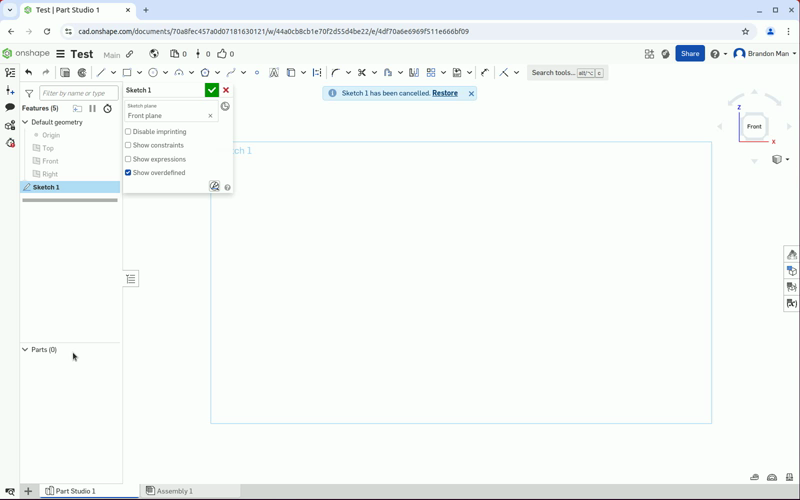
key(y)
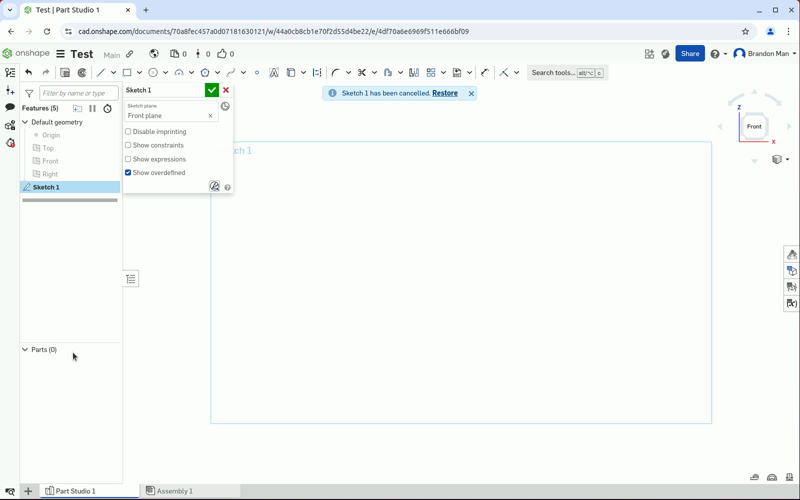
key(l)
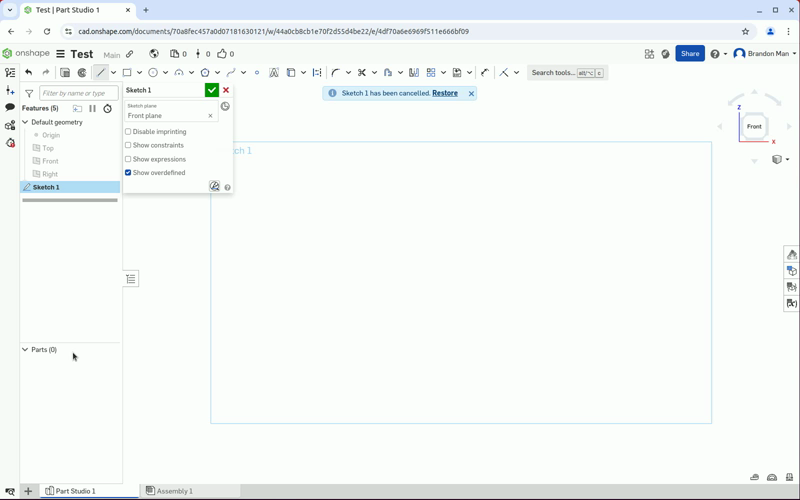
key_down(shift)
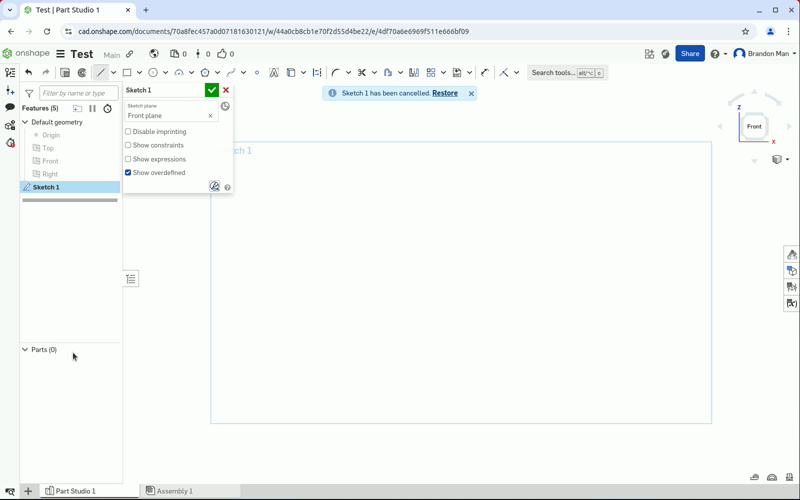
mouse_move(378, 357)
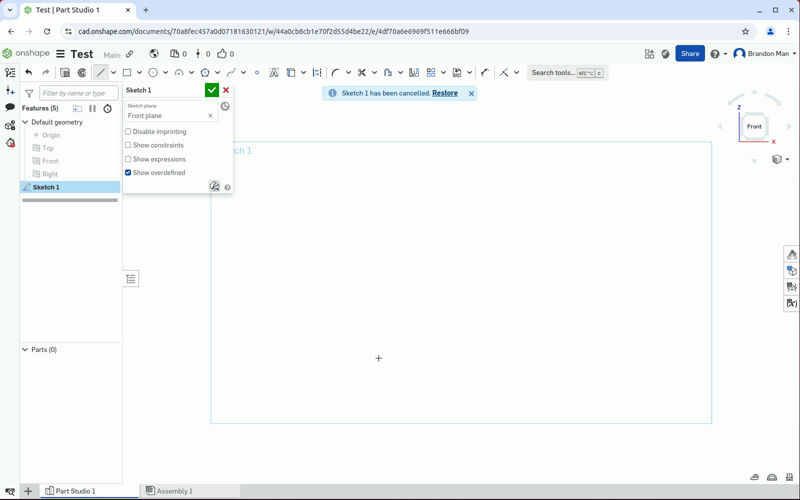
click(378, 357)
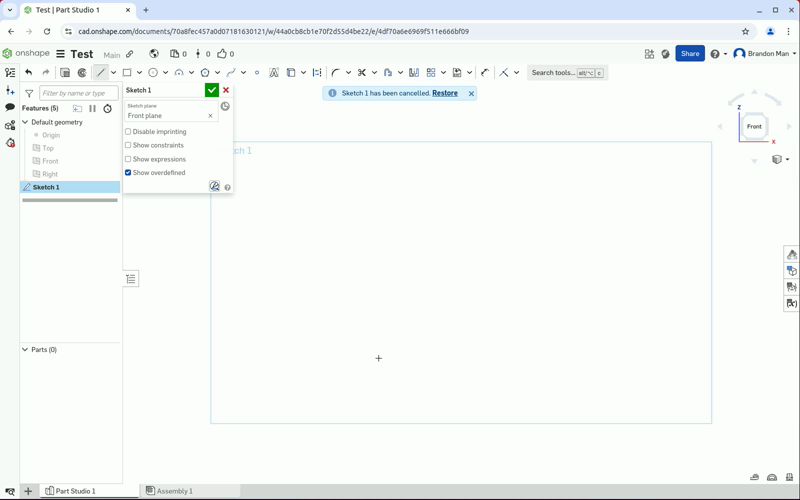
key_up(shift)
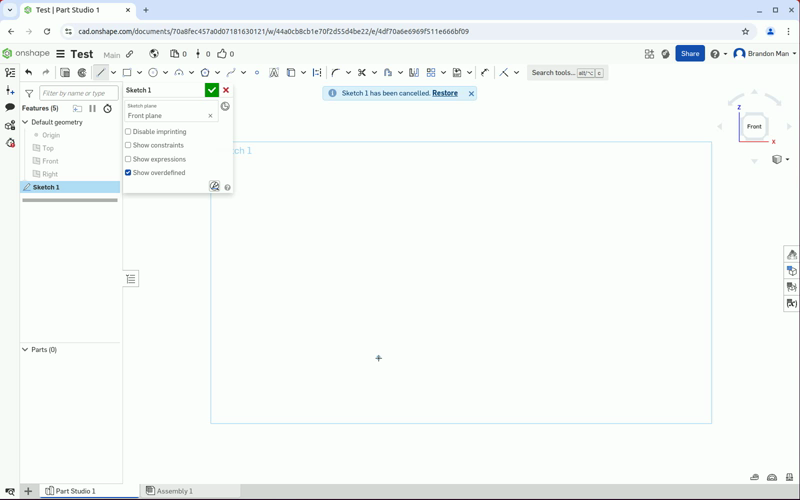
key_down(shift)
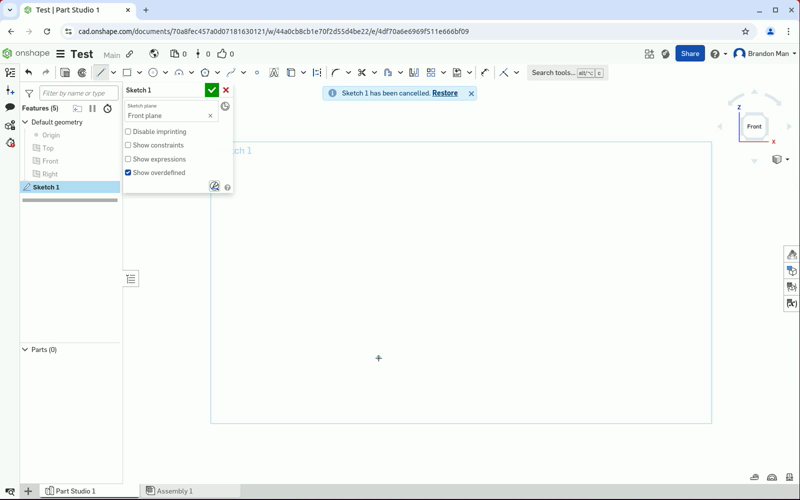
mouse_move(528, 357)
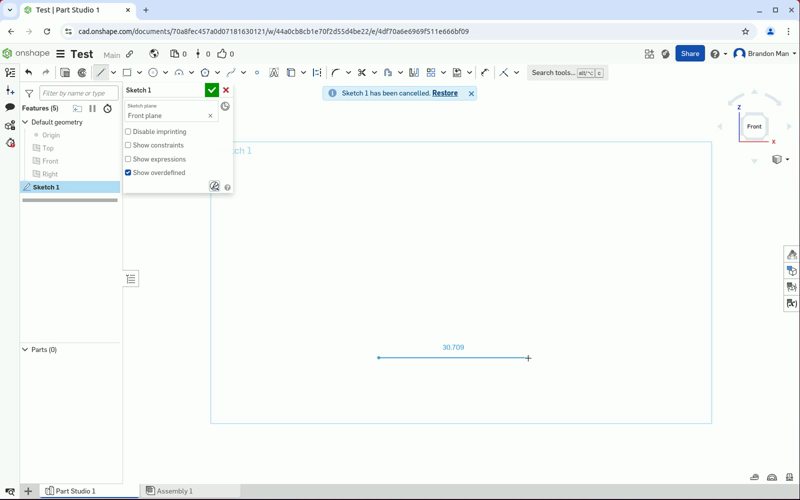
click(528, 357)
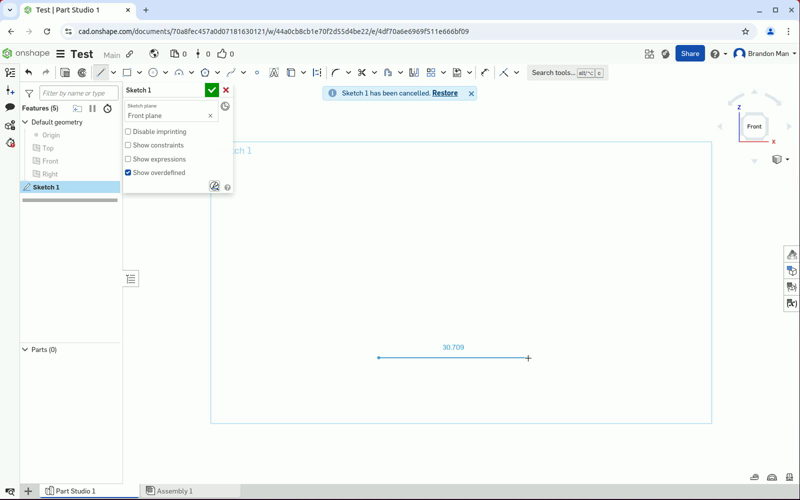
key_up(shift)
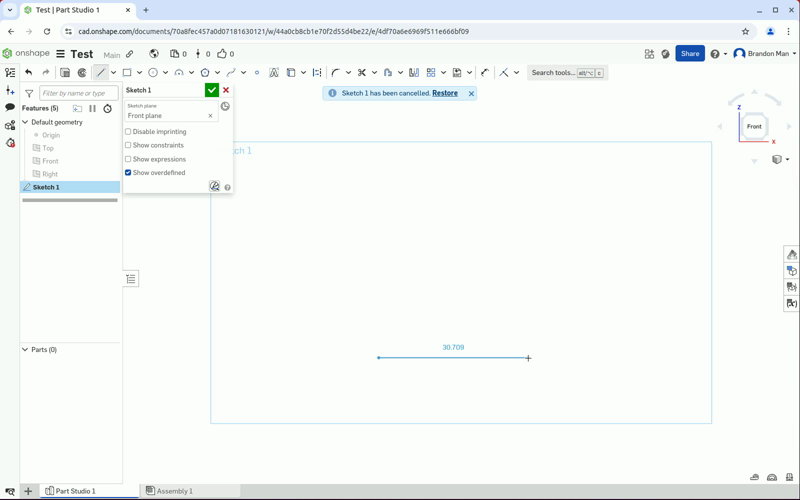
key_down(shift)
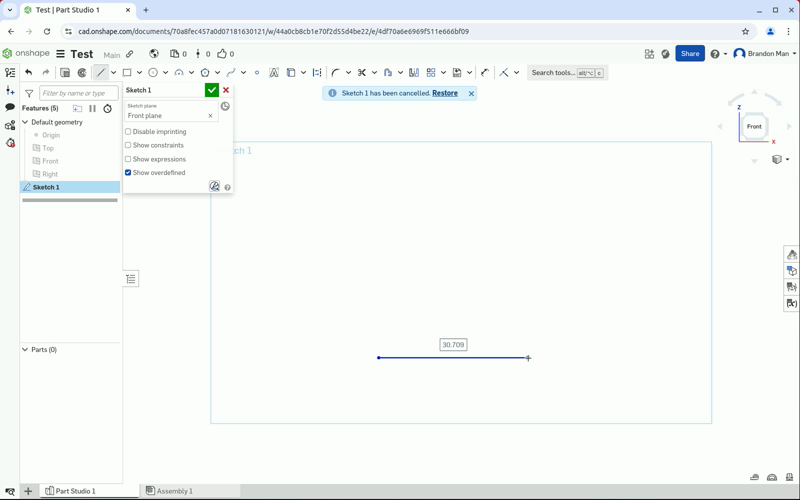
mouse_move(558, 357)
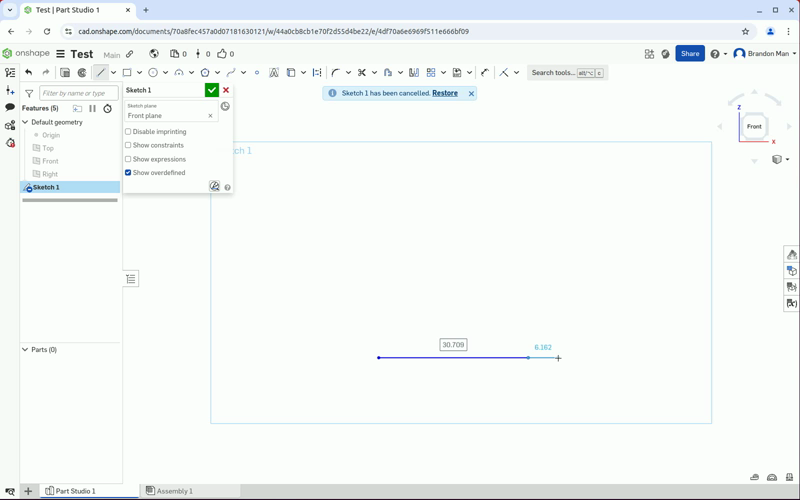
mouse_move(528, 320)
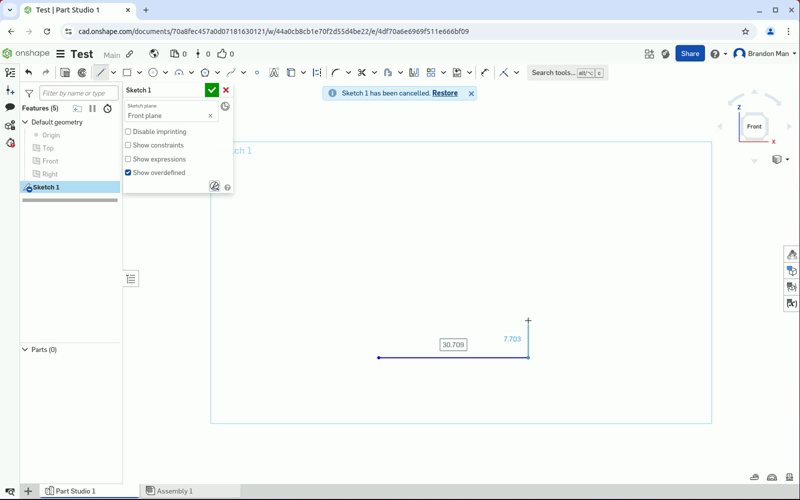
click(528, 320)
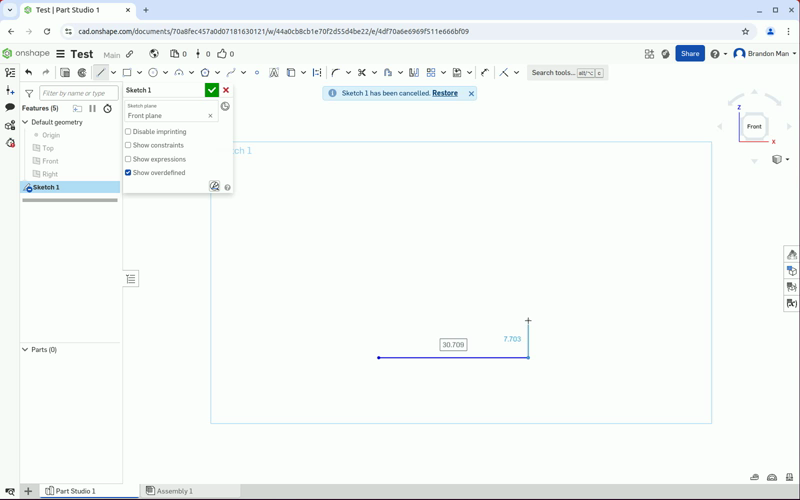
key_up(shift)
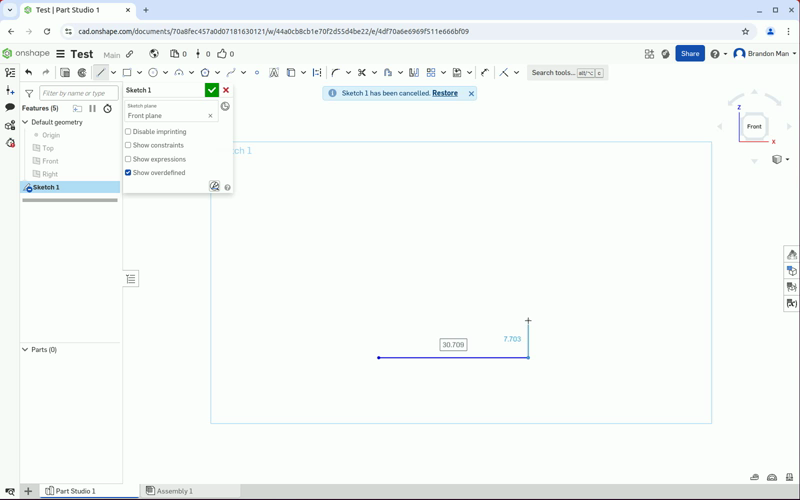
key_down(shift)
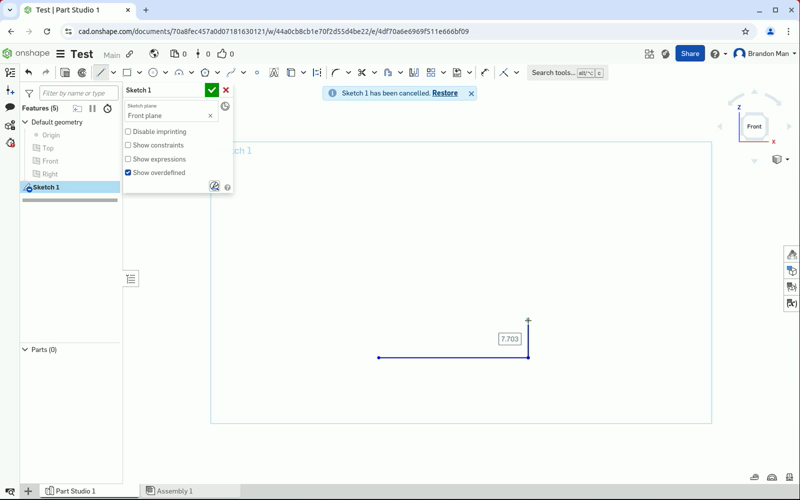
mouse_move(378, 320)
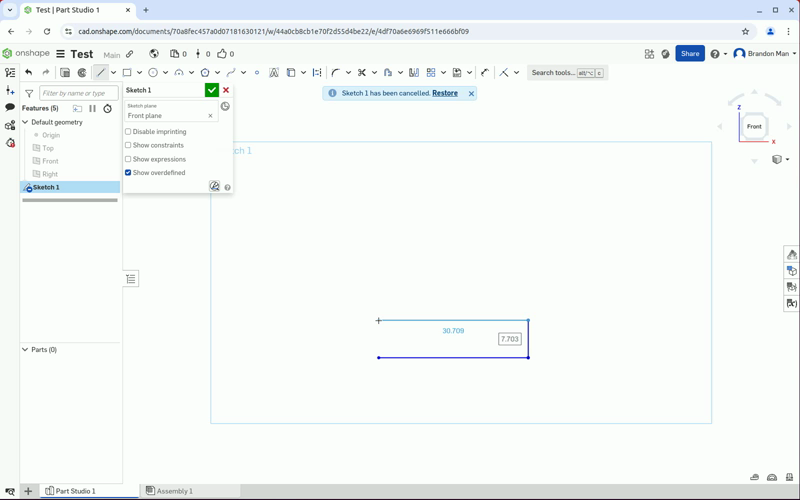
click(378, 320)
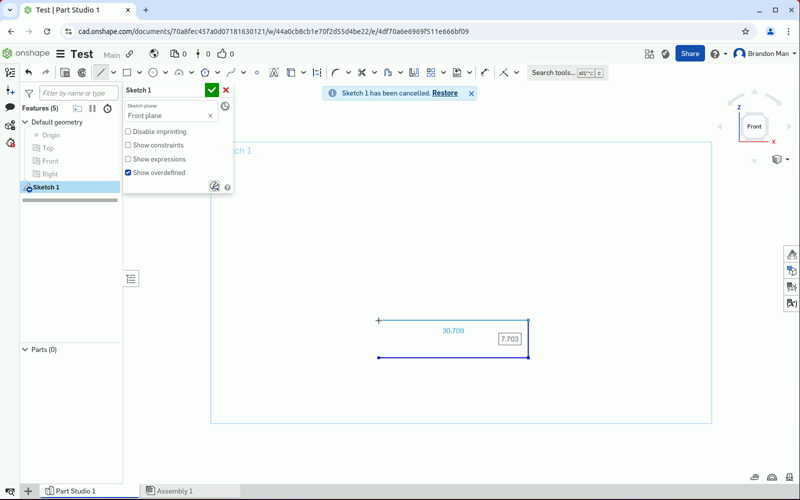
key_up(shift)
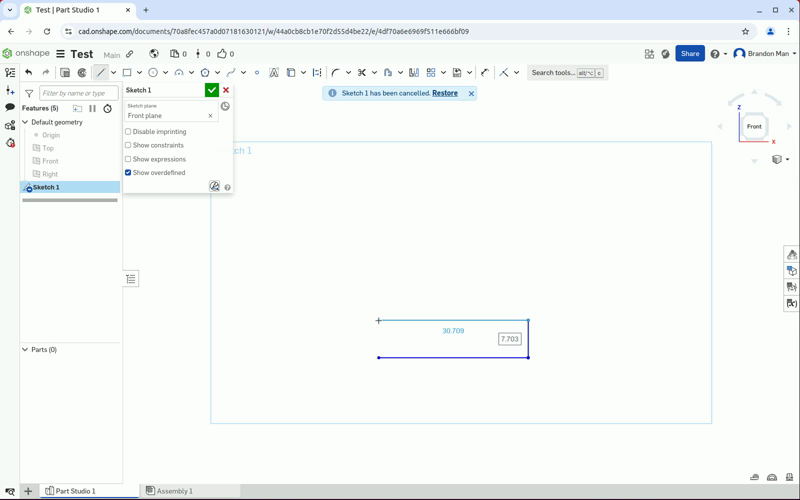
mouse_move(408, 320)
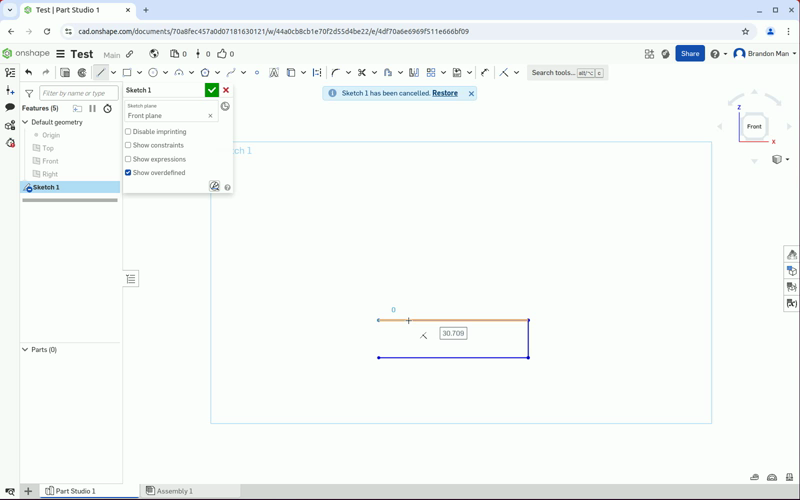
key_down(shift)
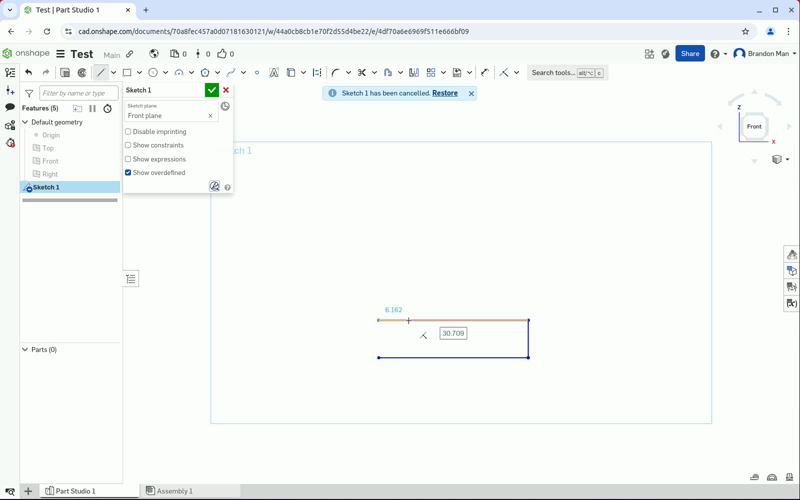
mouse_move(378, 357)
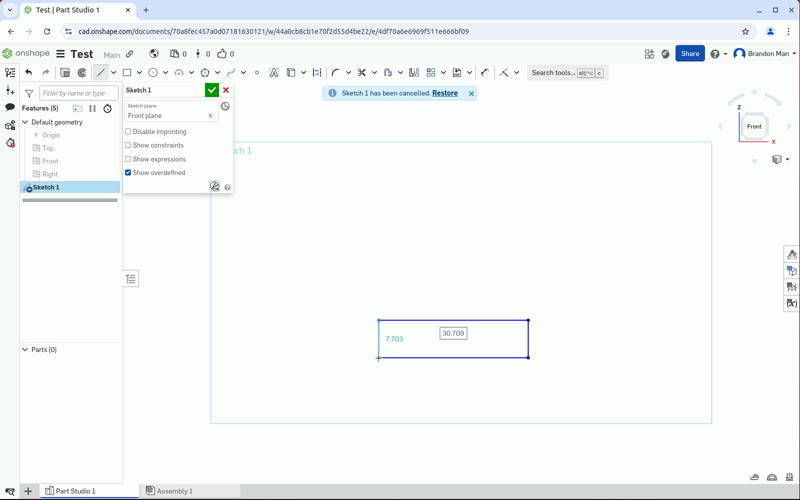
key_up(shift)
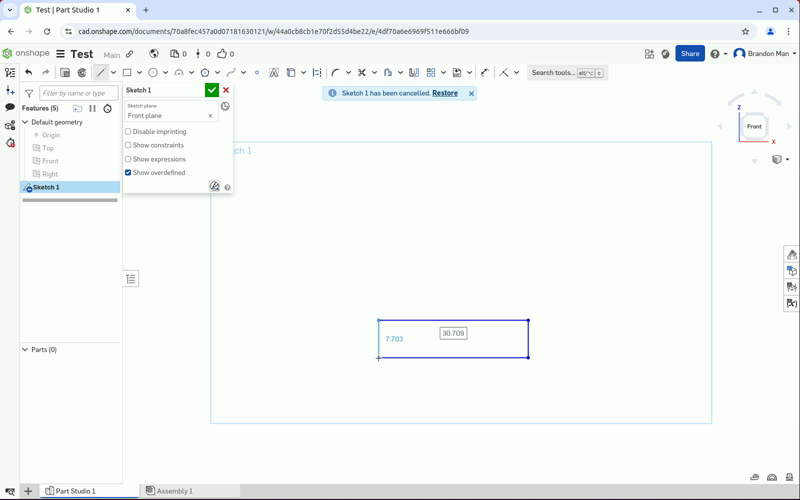
click(378, 357)
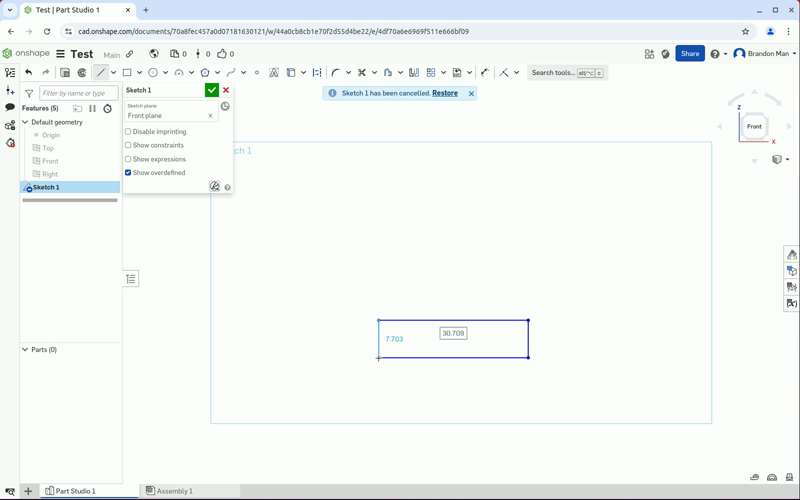
key(esc)
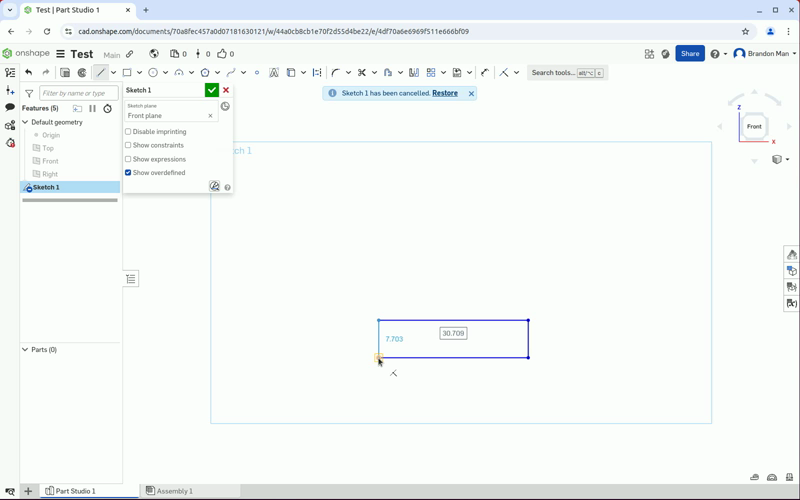
mouse_move(472, 328)
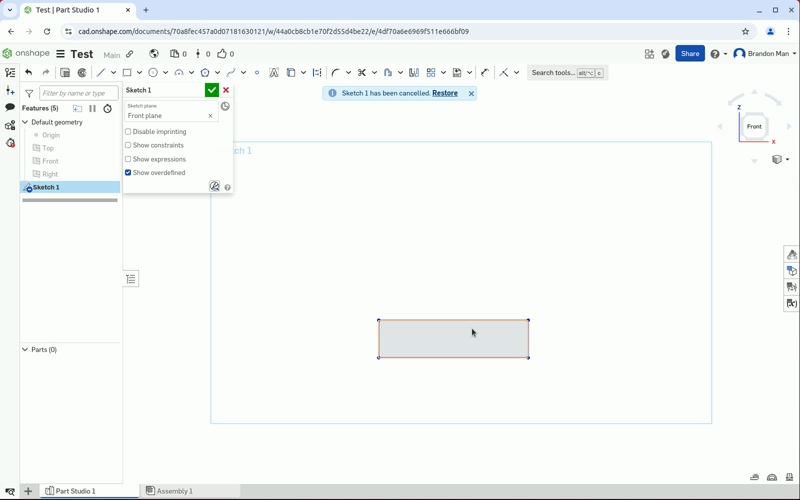
click(472, 328)
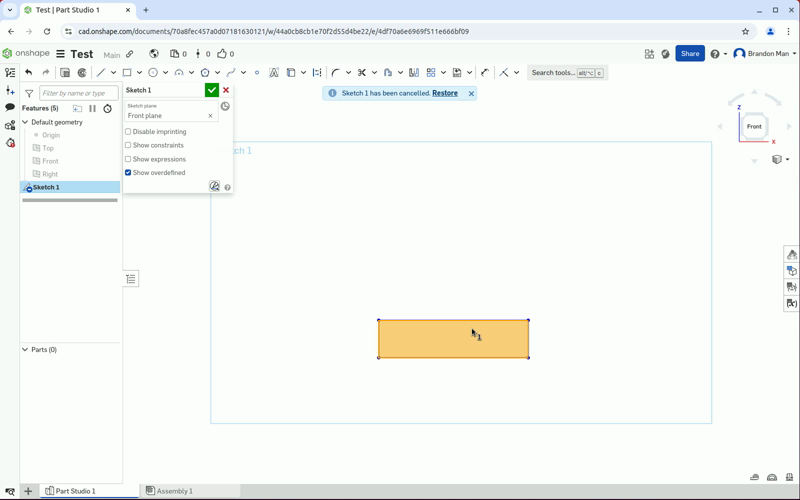
mouse_move(73, 352)
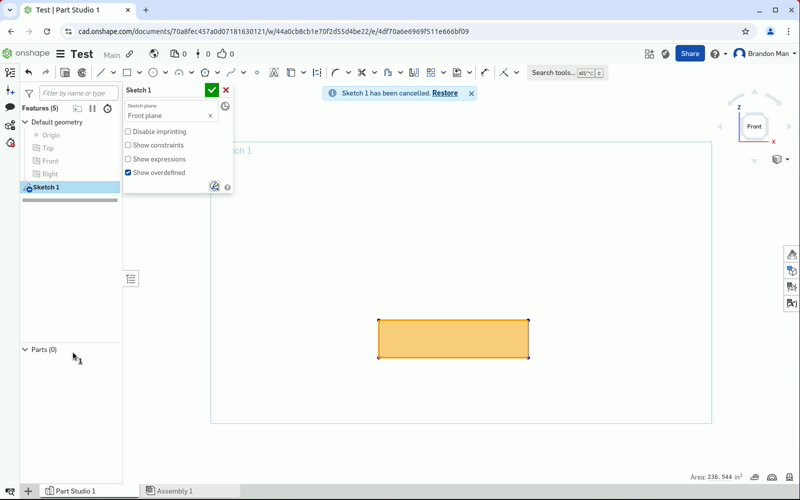
key(shift+y)
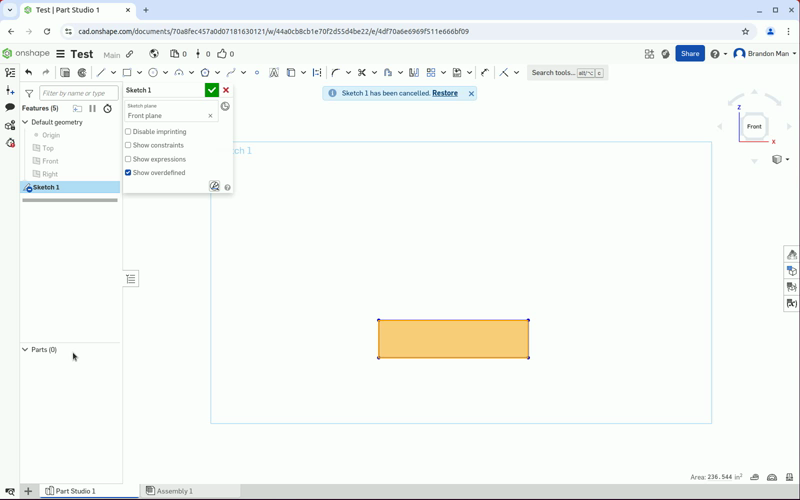
key(shift+e)
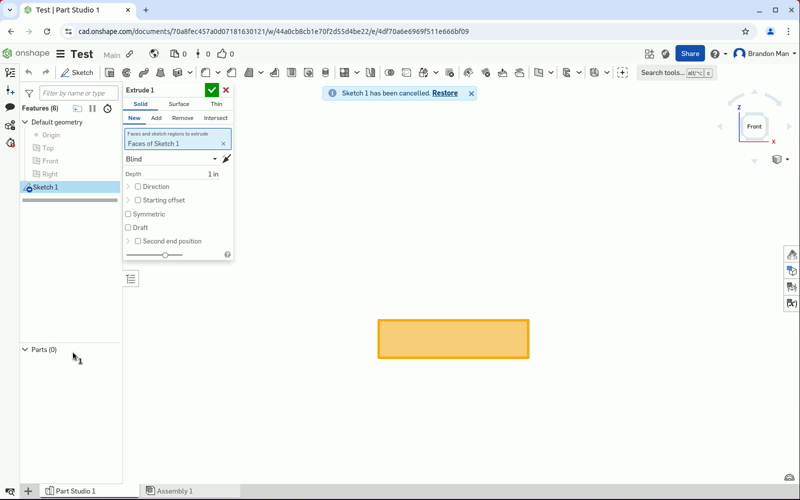
mouse_move(143, 106)
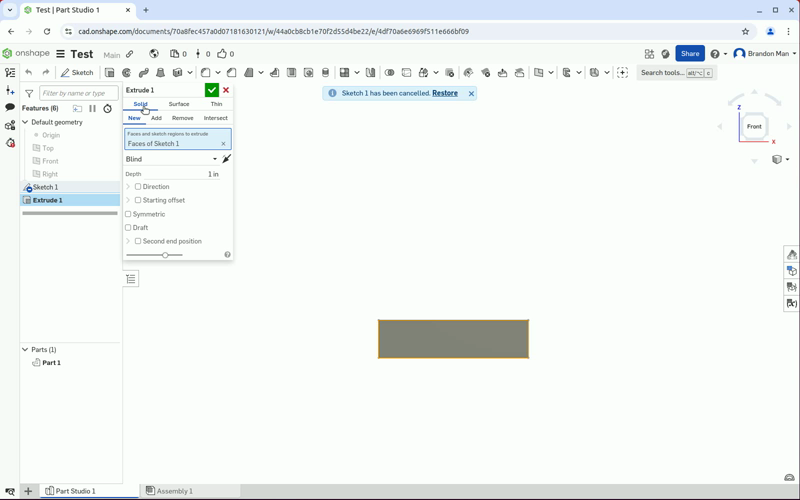
click(143, 106)
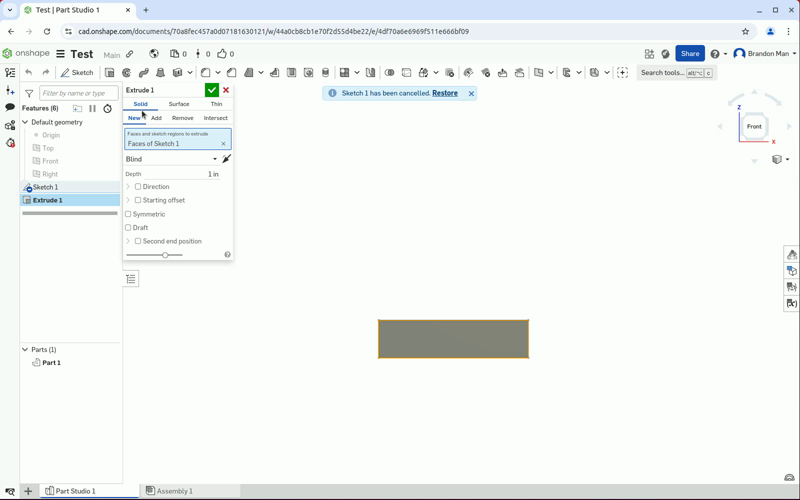
mouse_move(137, 120)
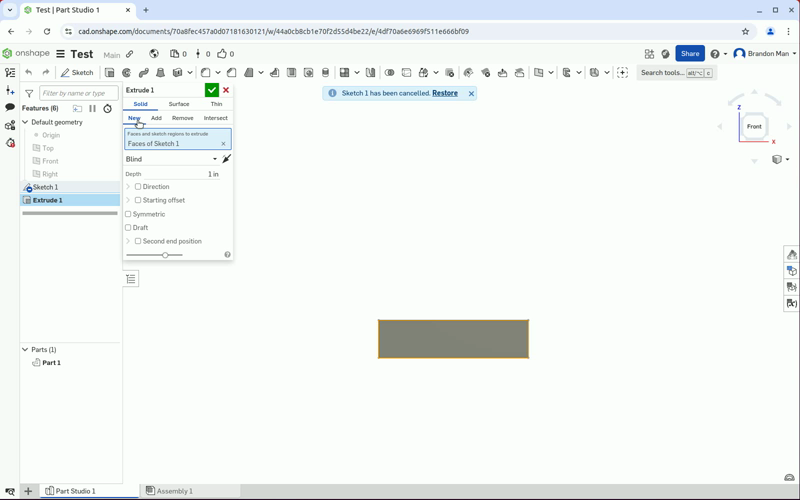
click(137, 120)
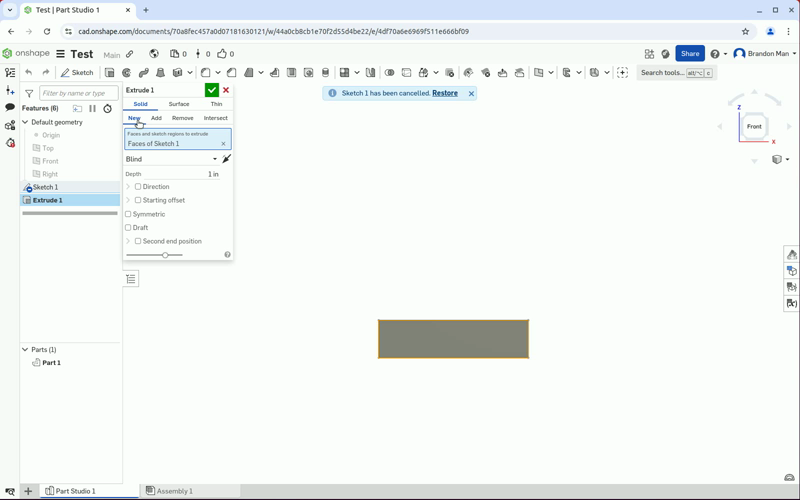
key(tab, 4)
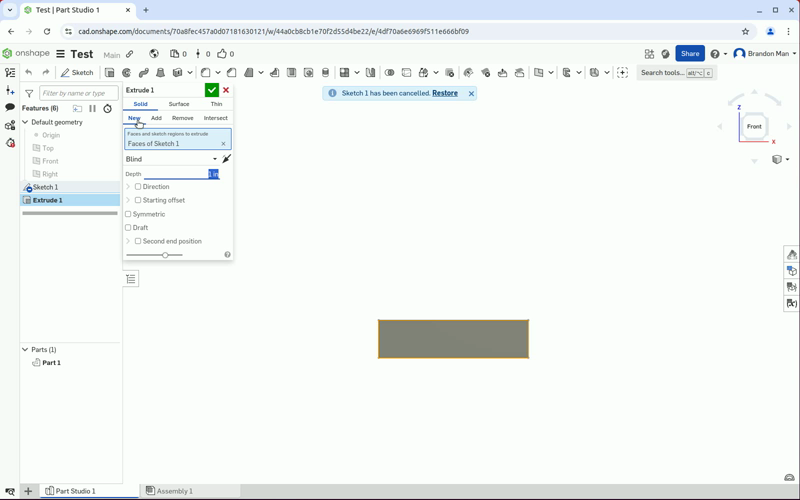
text(23.108)
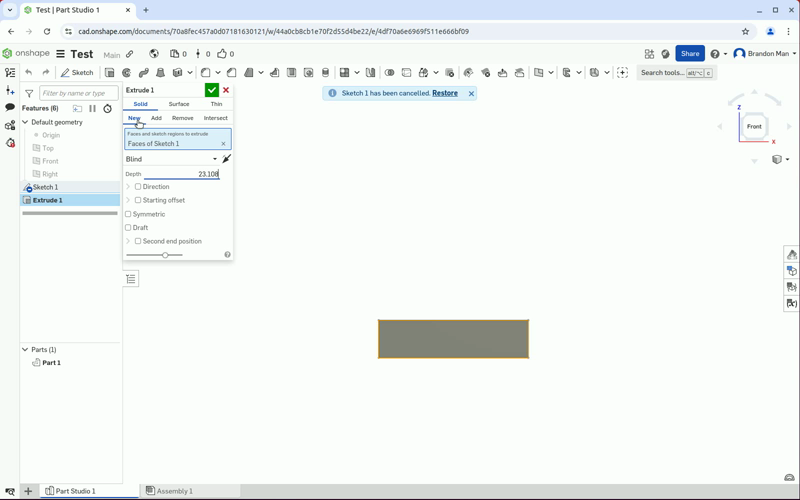
key(enter)
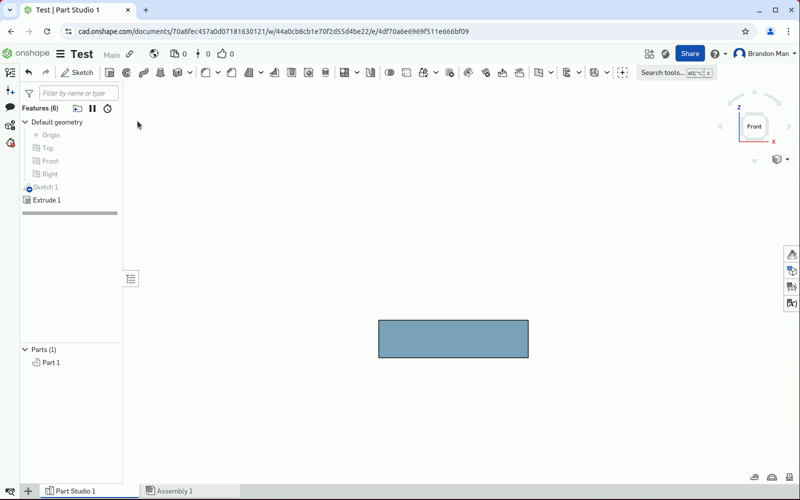
key(shift+h)
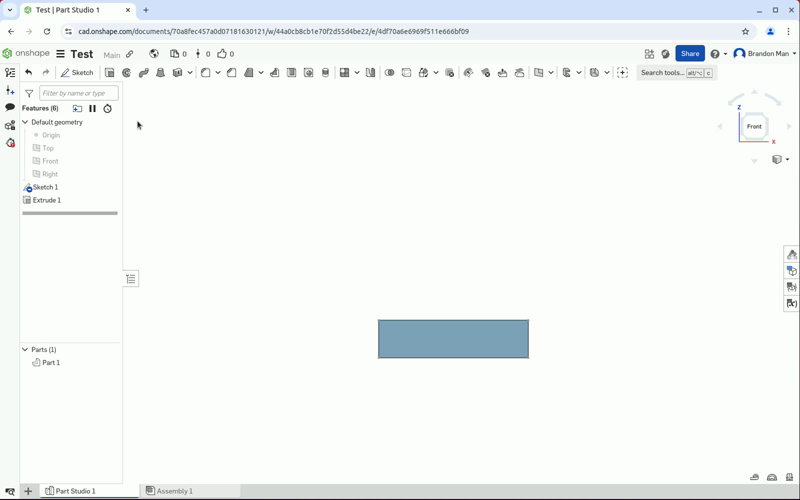
key(shift+h)
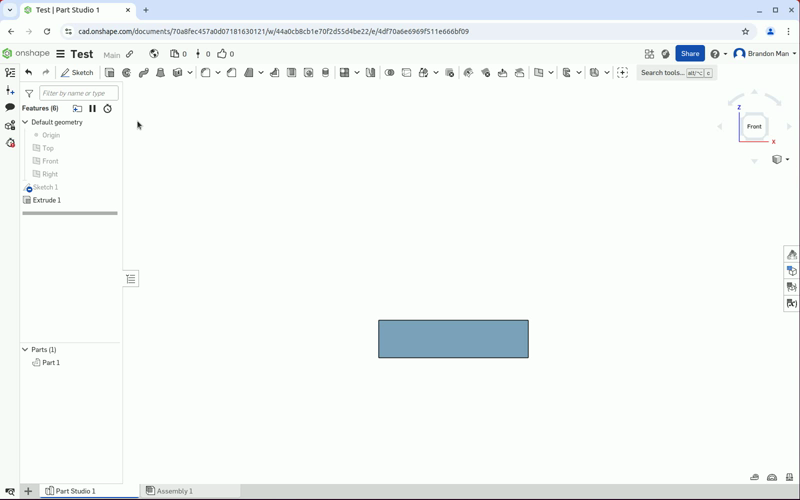
mouse_move(73, 189)
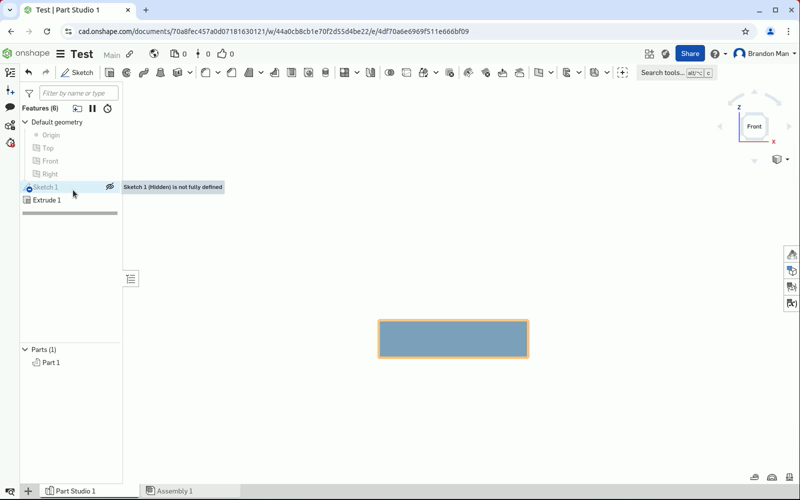
click(73, 189)
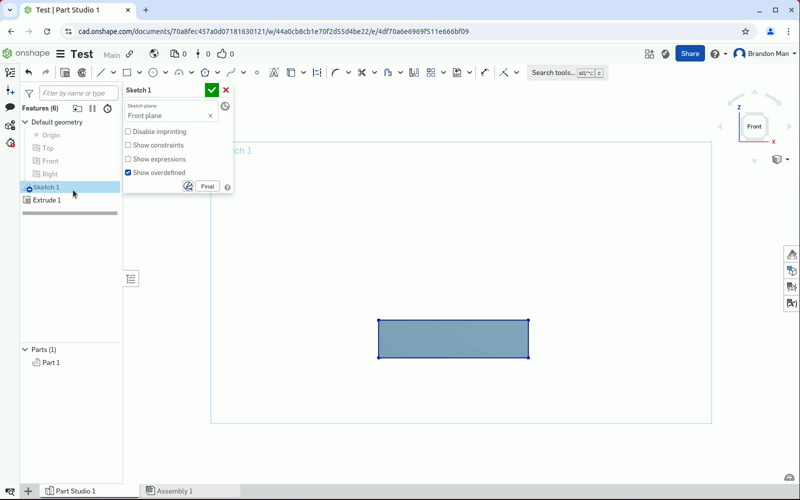
mouse_move(229, 92)
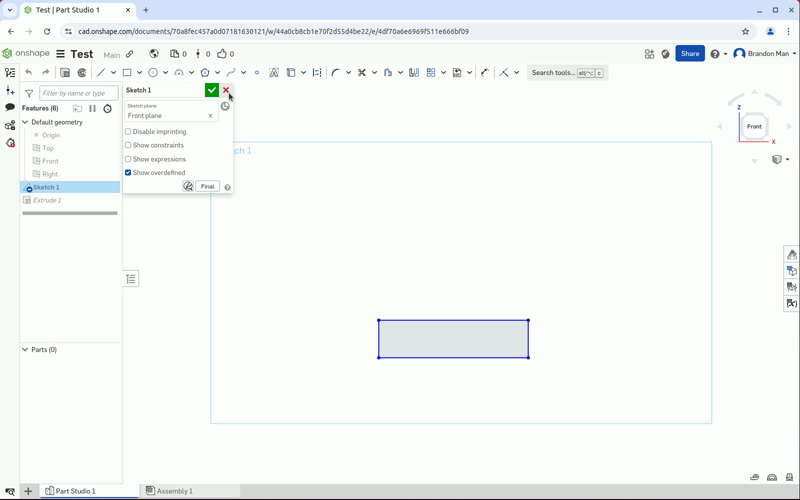
click(229, 92)
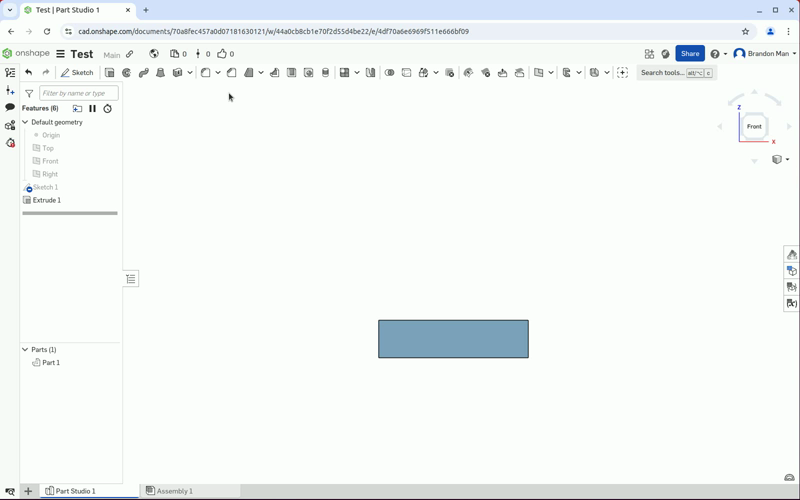
mouse_move(73, 352)
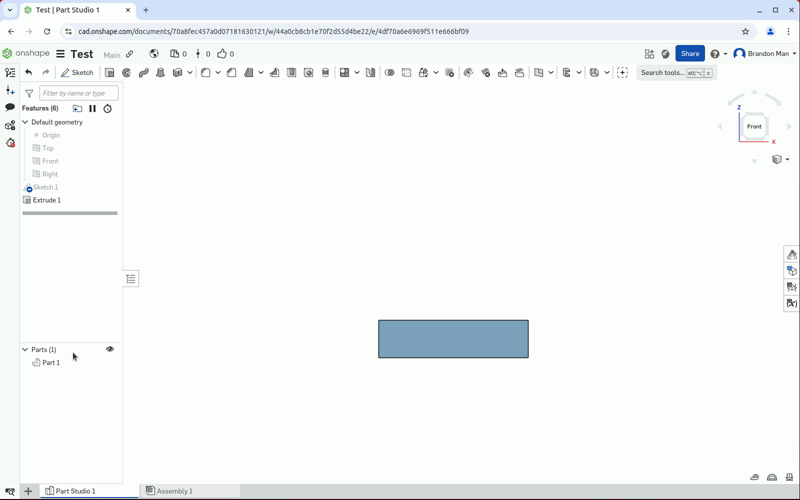
key(y)
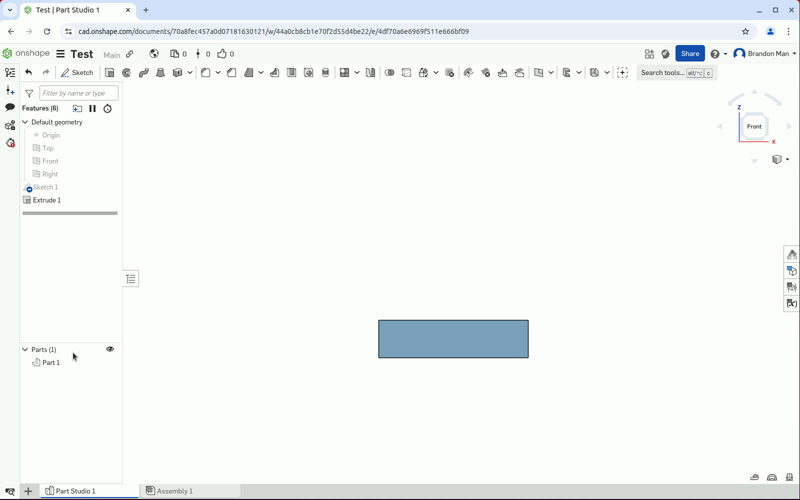
key(shift+p)
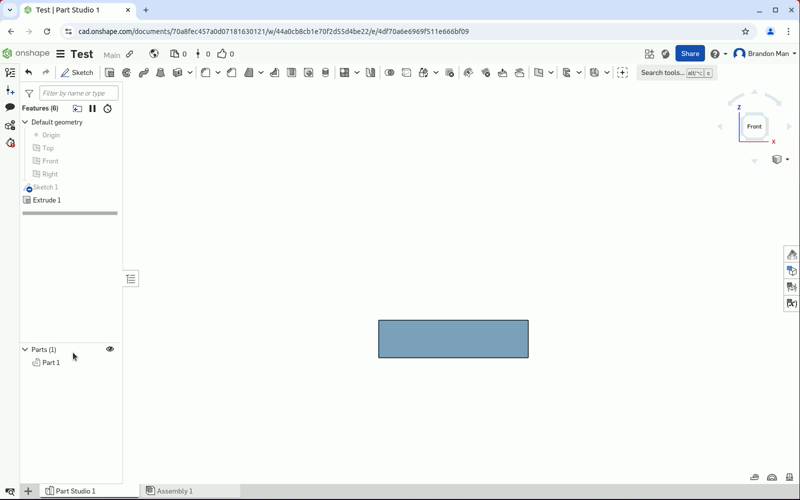
key(space)
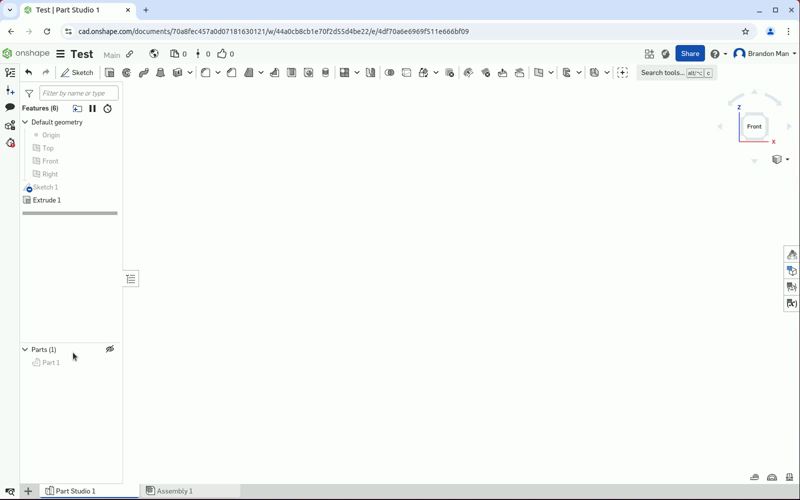
key_down(shift)
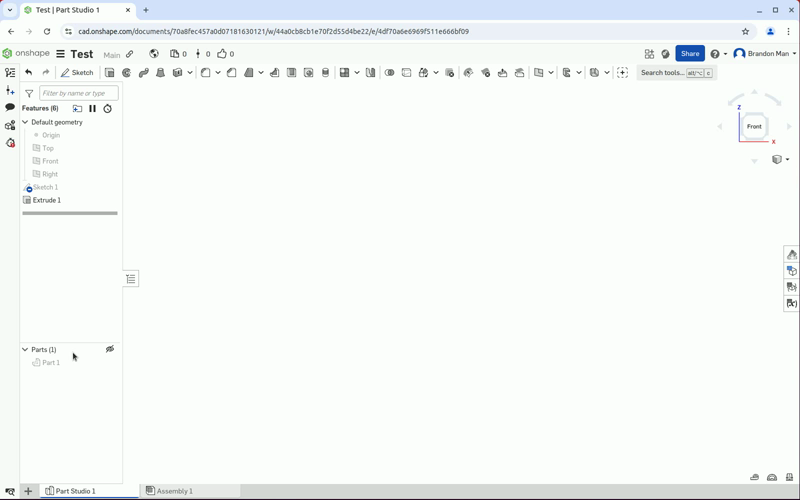
key(down)
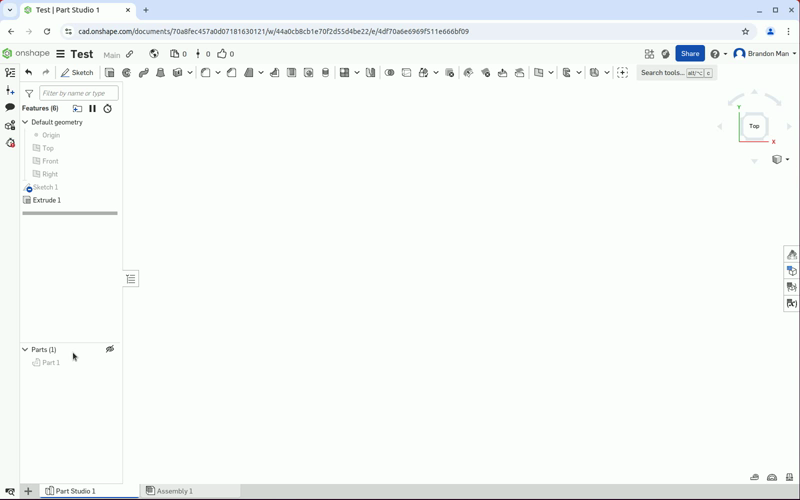
key_up(shift)
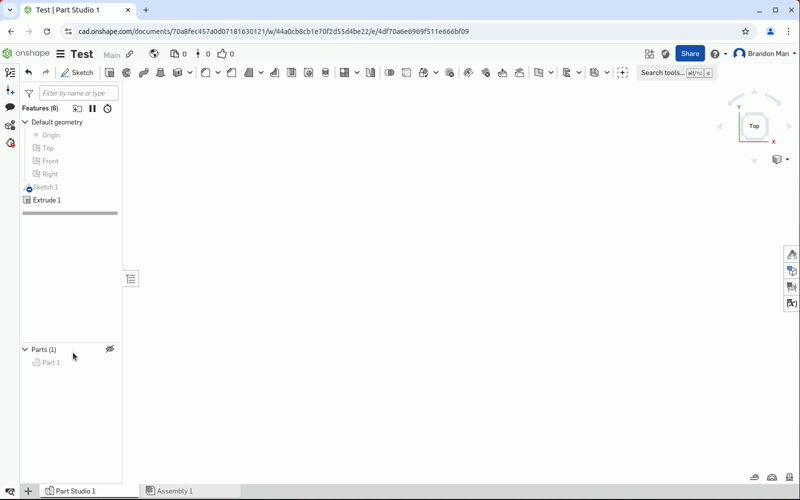
mouse_move(73, 352)
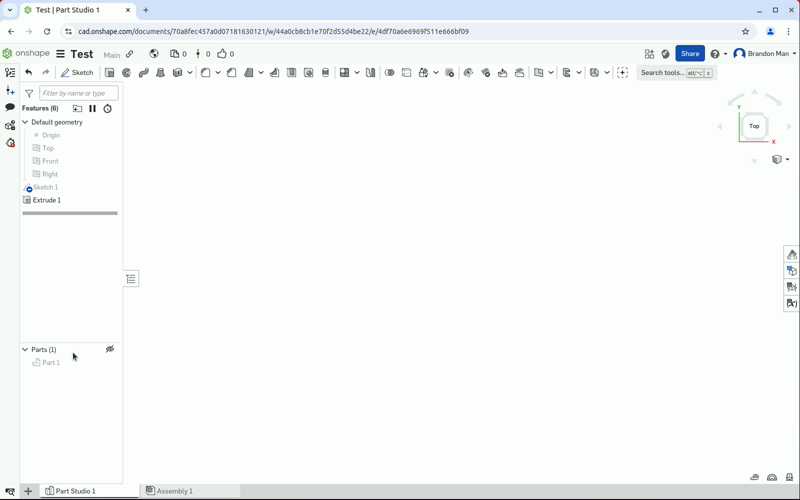
key(shift+y)
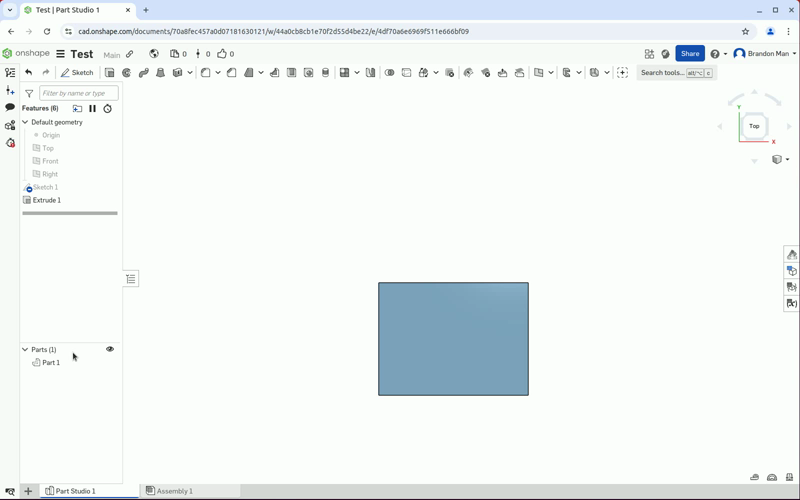
mouse_move(541, 75)
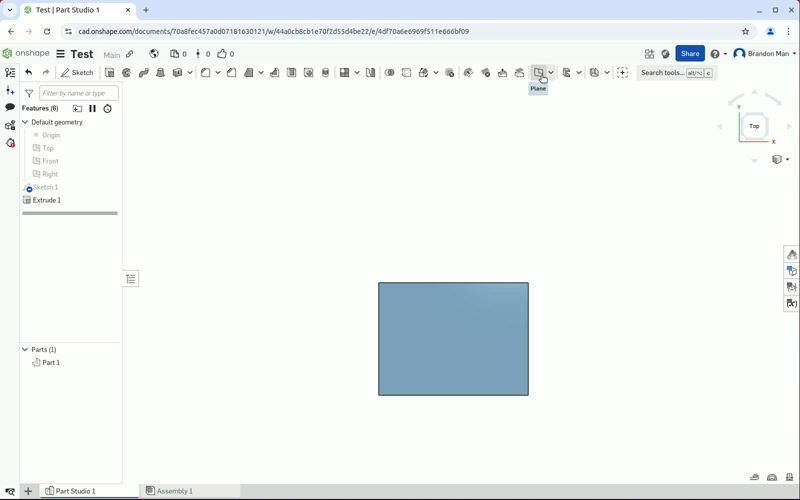
click(541, 75)
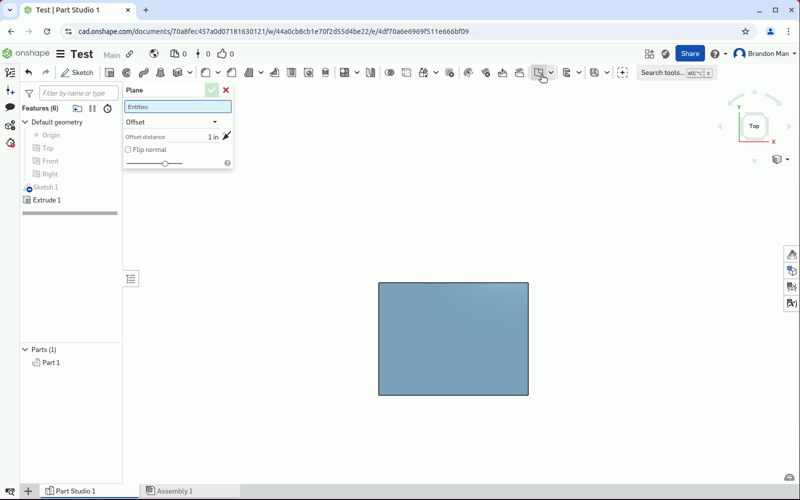
mouse_move(73, 150)
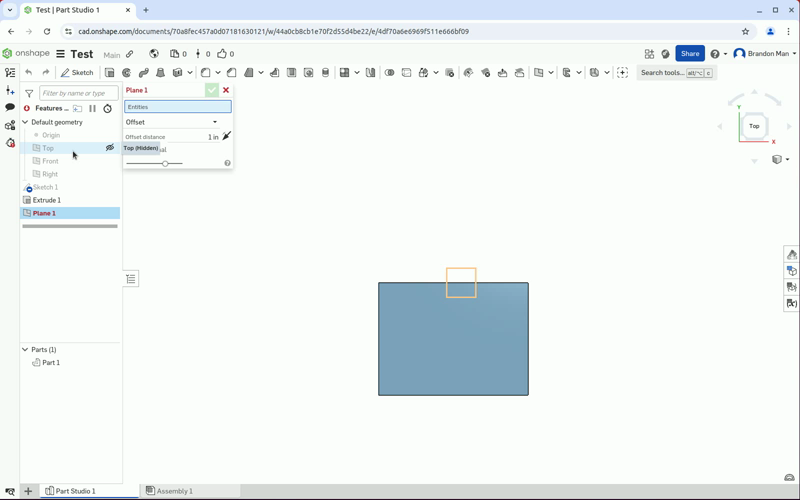
click(73, 150)
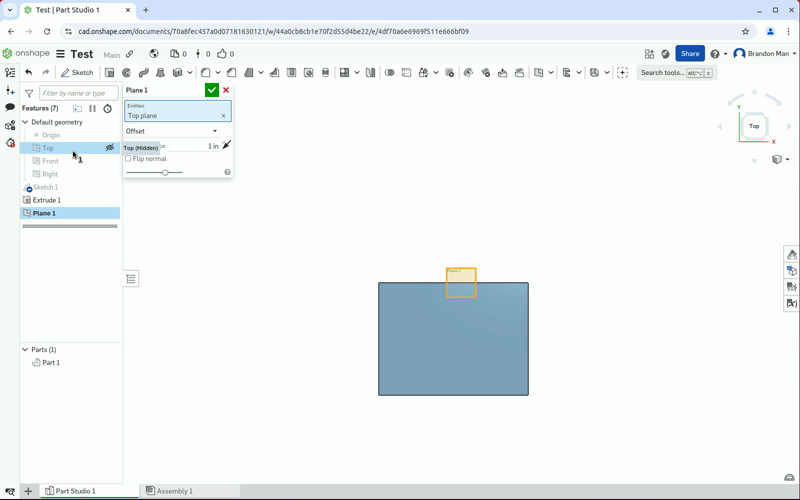
key(tab, 2)
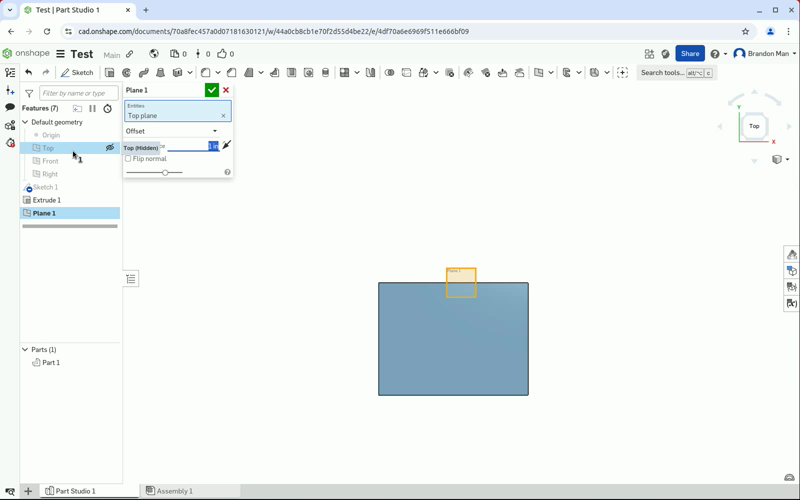
text(7.703)
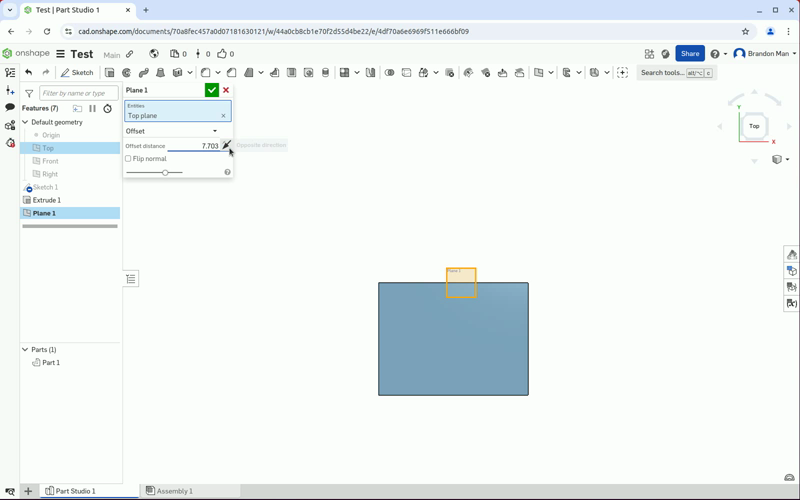
mouse_move(229, 147)
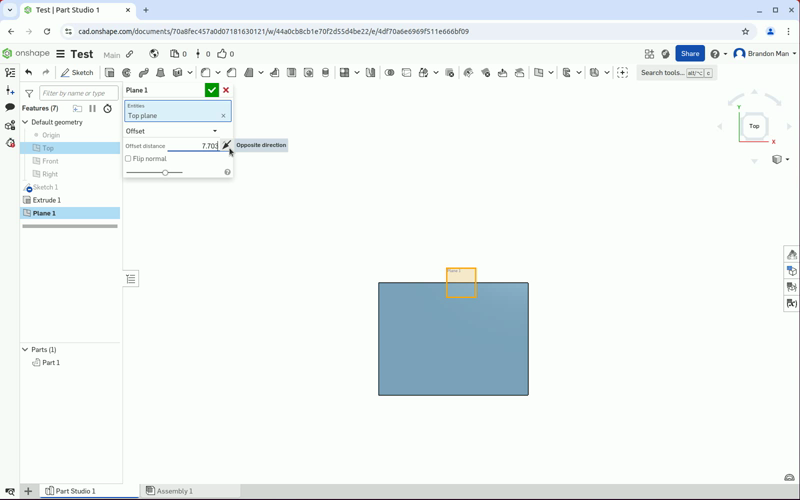
click(229, 147)
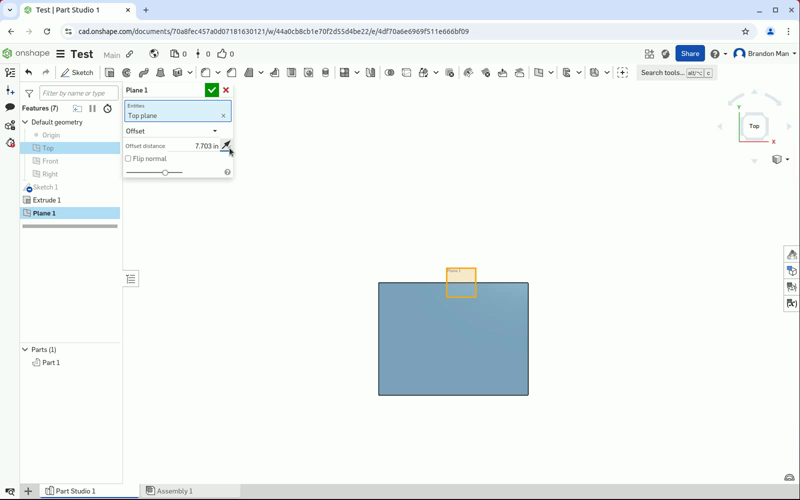
key(enter, 2)
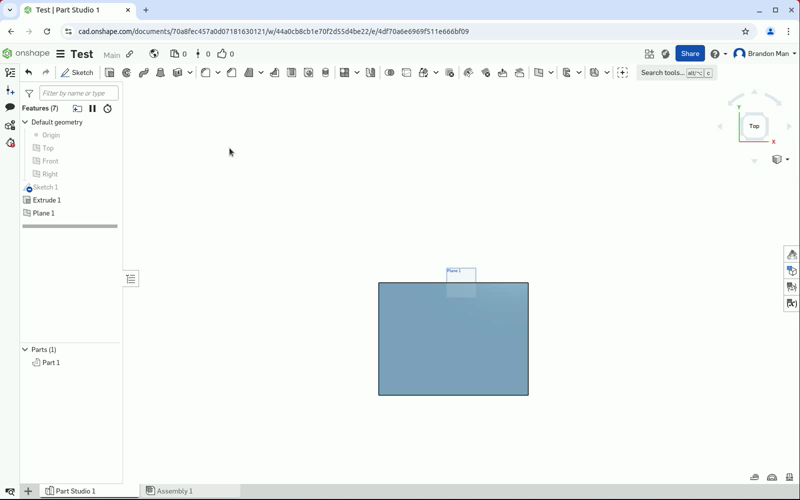
key(shift+s)
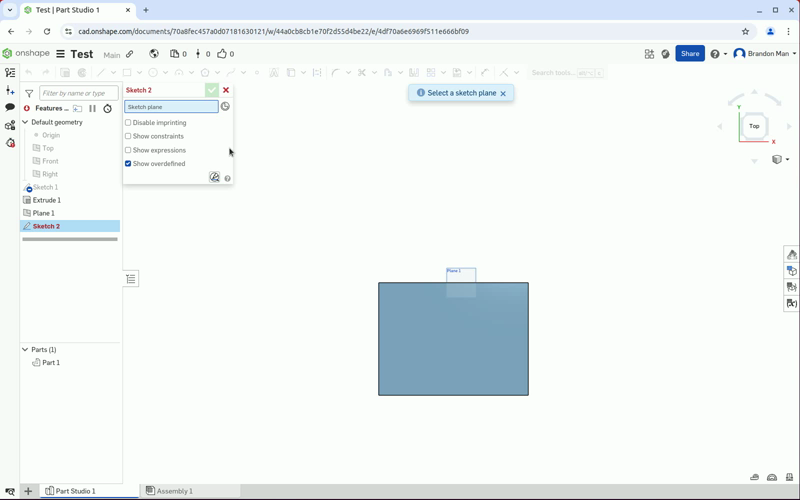
mouse_move(73, 215)
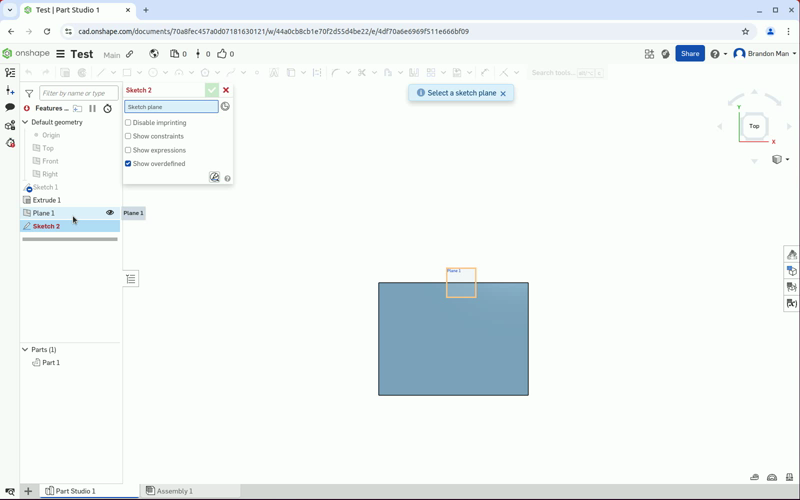
click(73, 215)
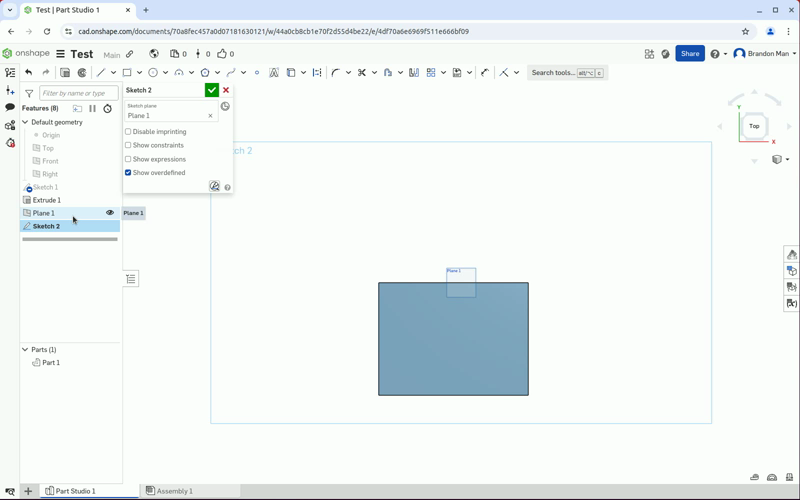
mouse_move(73, 352)
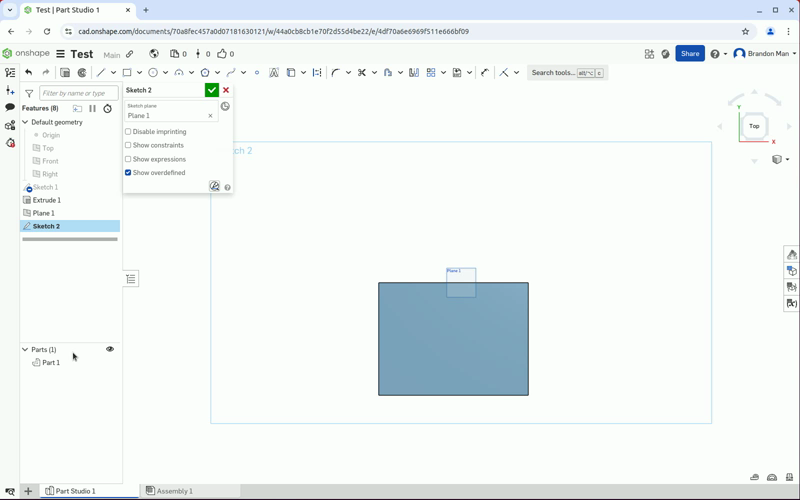
key(y)
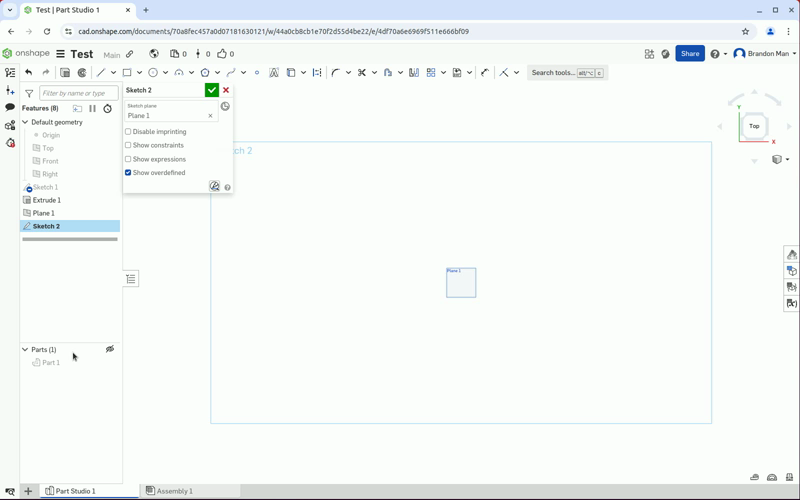
key(l)
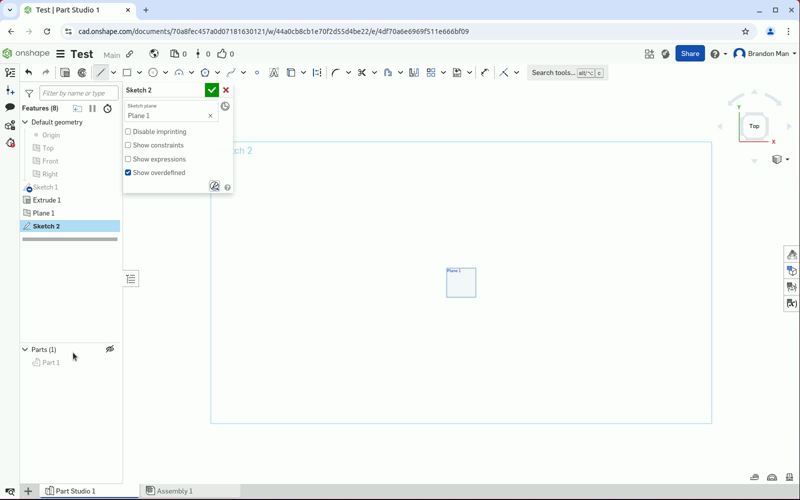
key_down(shift)
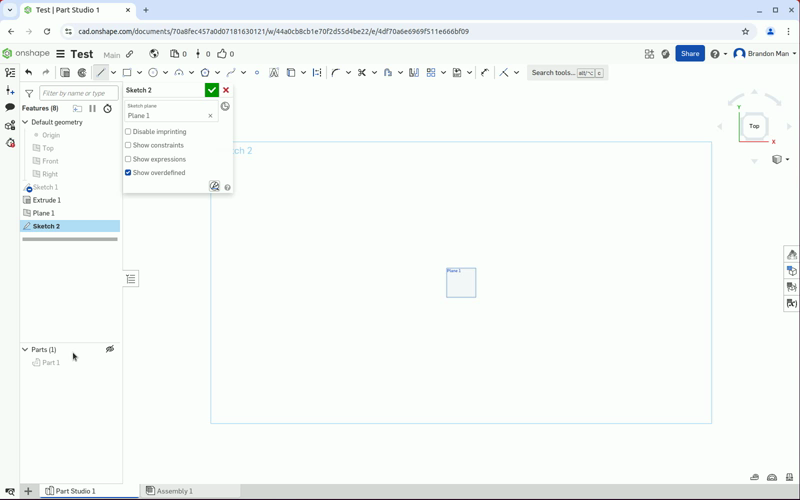
mouse_move(491, 395)
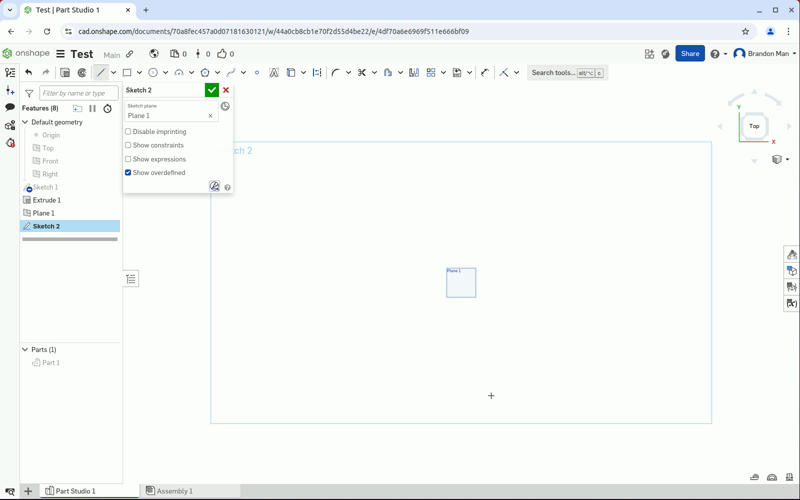
click(491, 395)
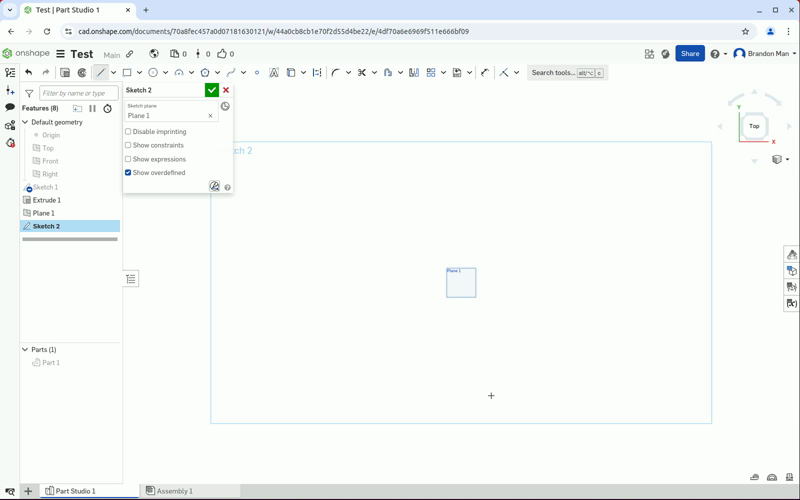
key_up(shift)
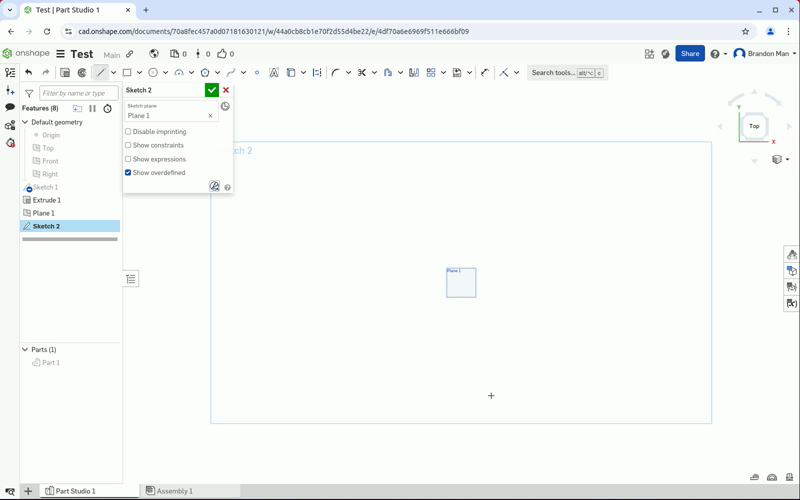
key_down(shift)
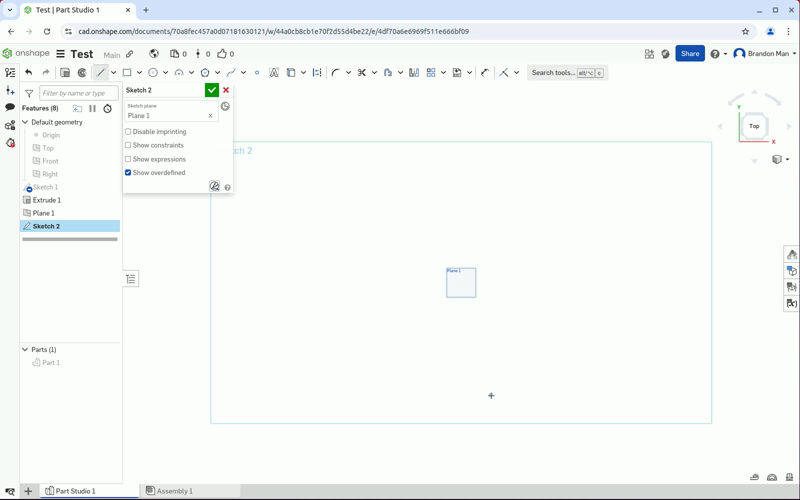
mouse_move(521, 395)
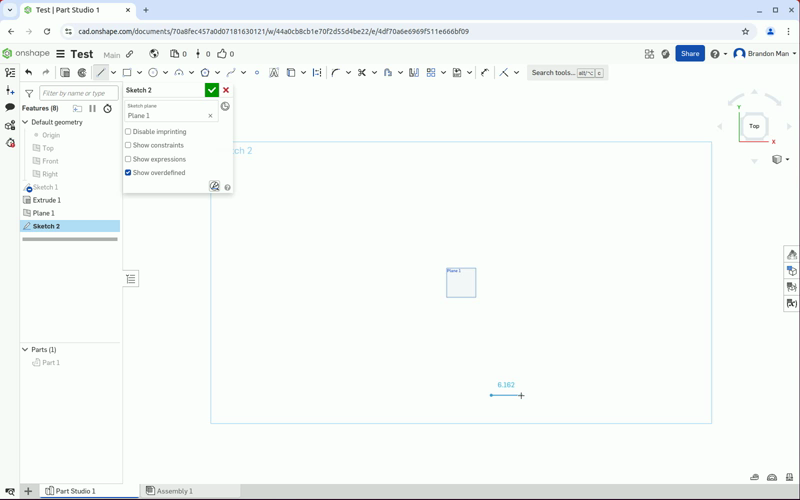
mouse_move(528, 395)
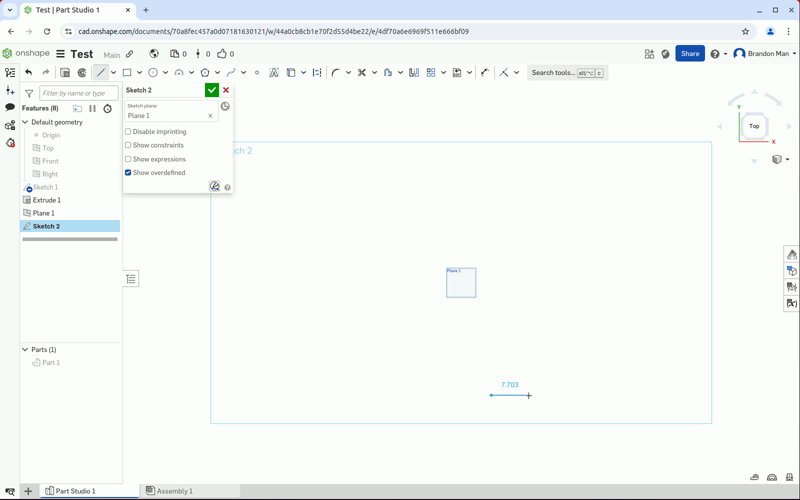
click(528, 395)
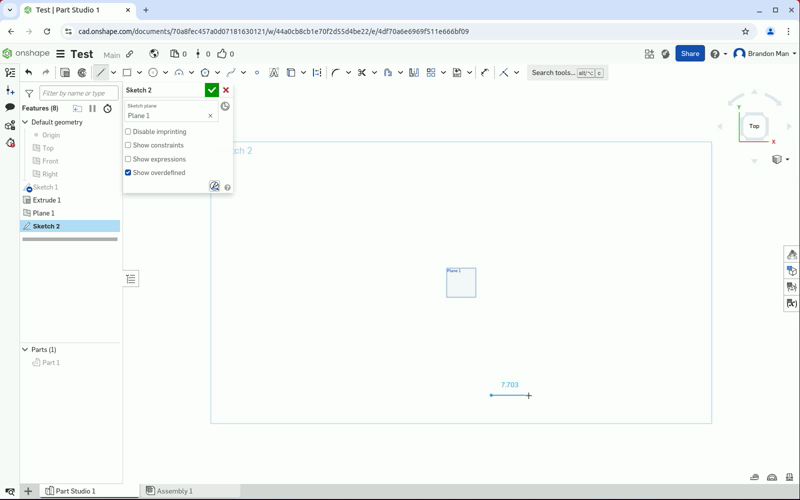
key_up(shift)
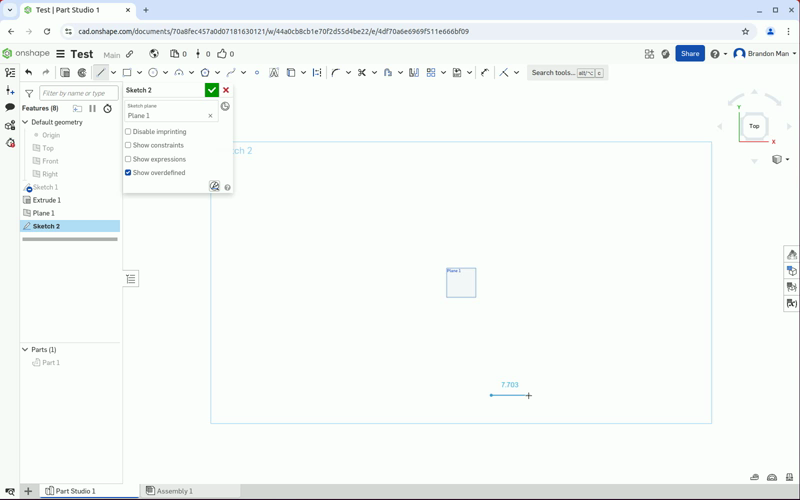
key_down(shift)
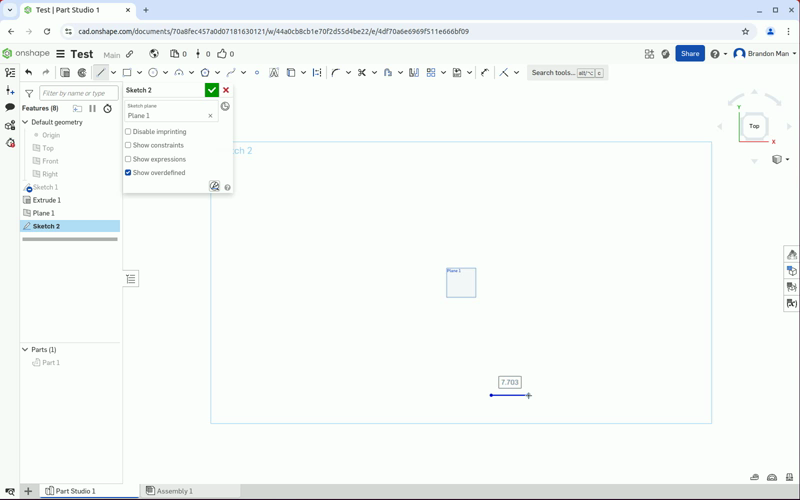
mouse_move(558, 395)
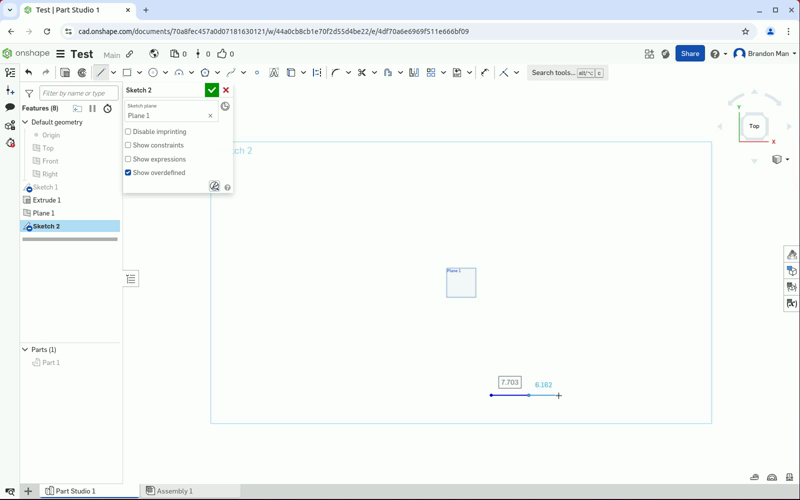
mouse_move(528, 338)
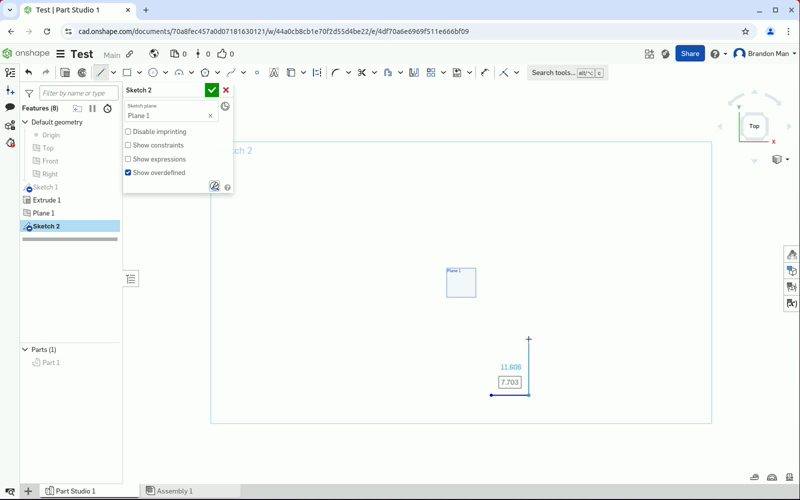
click(528, 338)
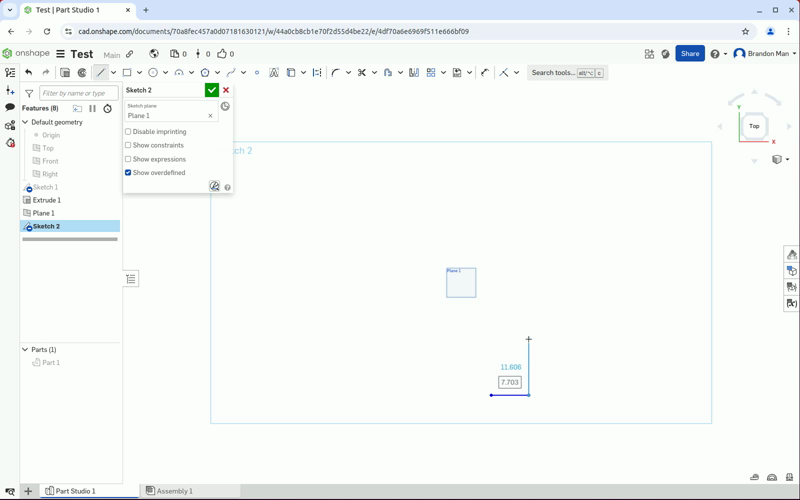
key_up(shift)
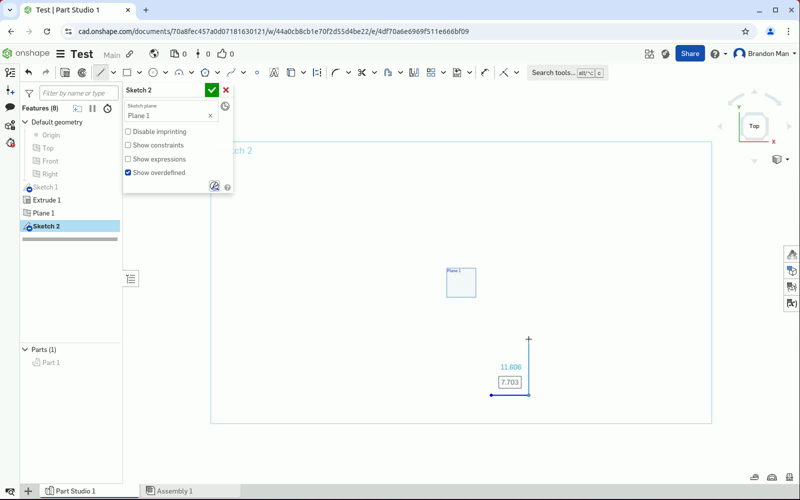
key_down(shift)
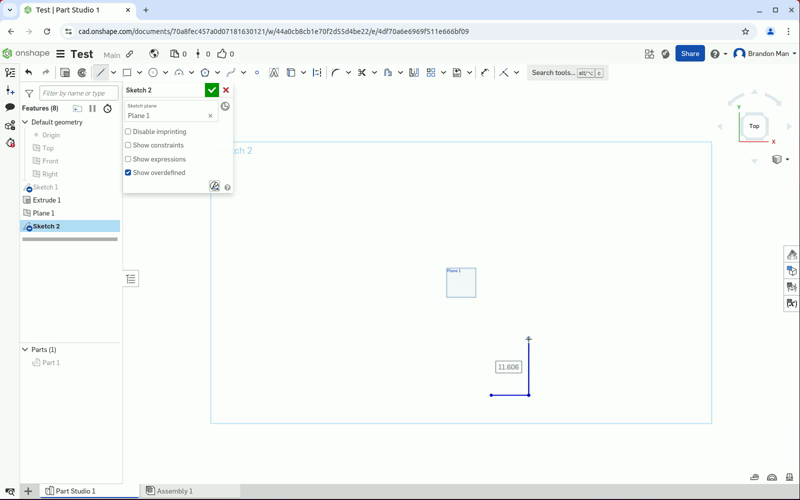
mouse_move(491, 395)
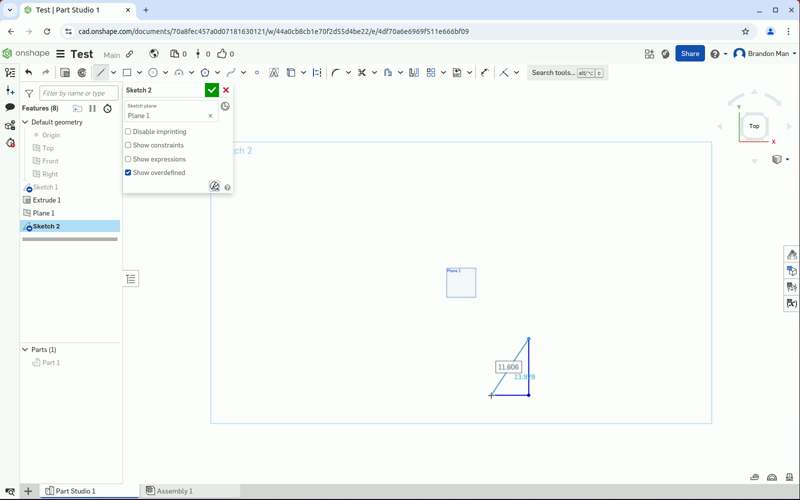
key_up(shift)
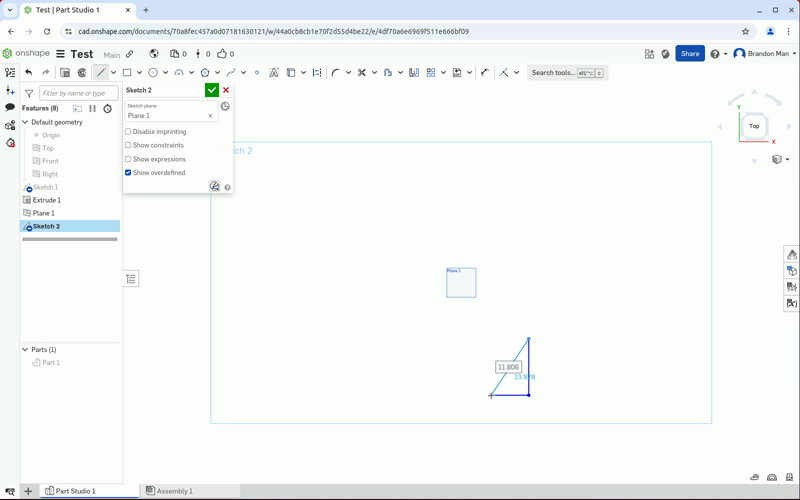
click(491, 395)
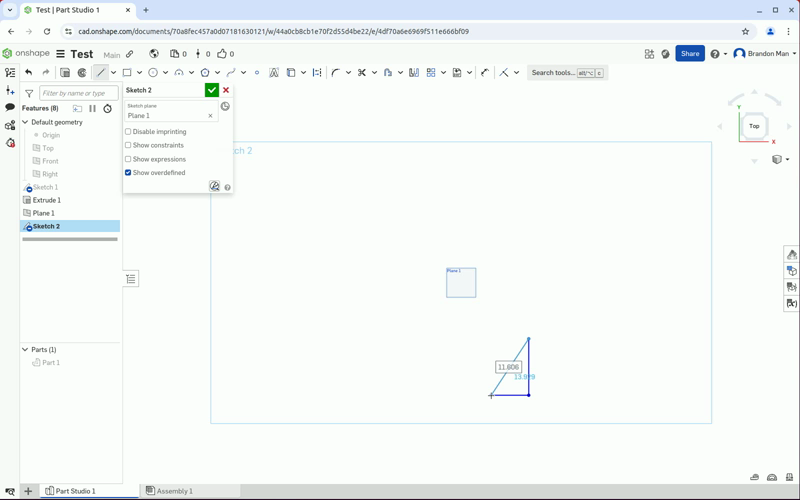
key(esc)
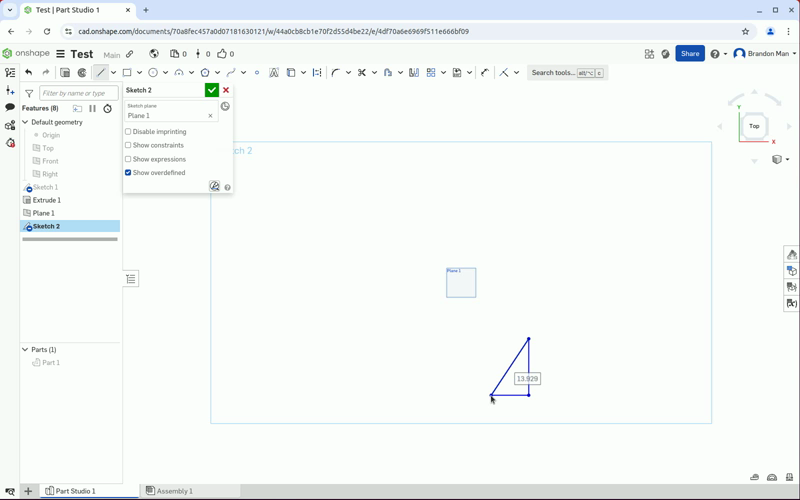
mouse_move(526, 378)
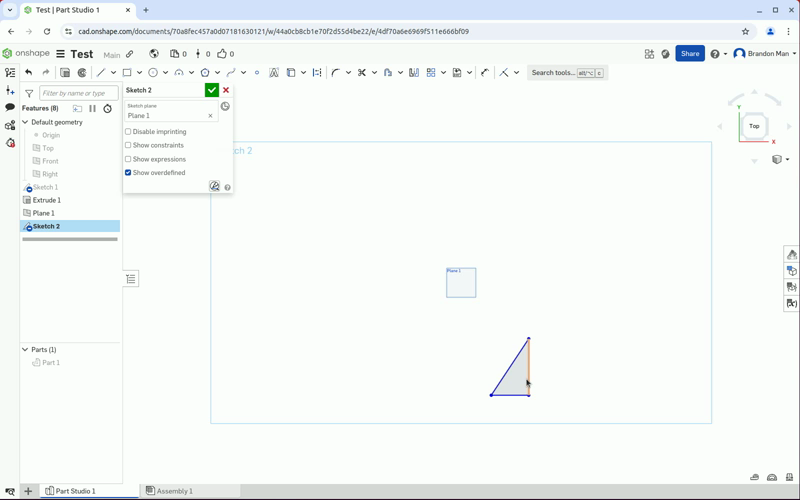
scroll(6)
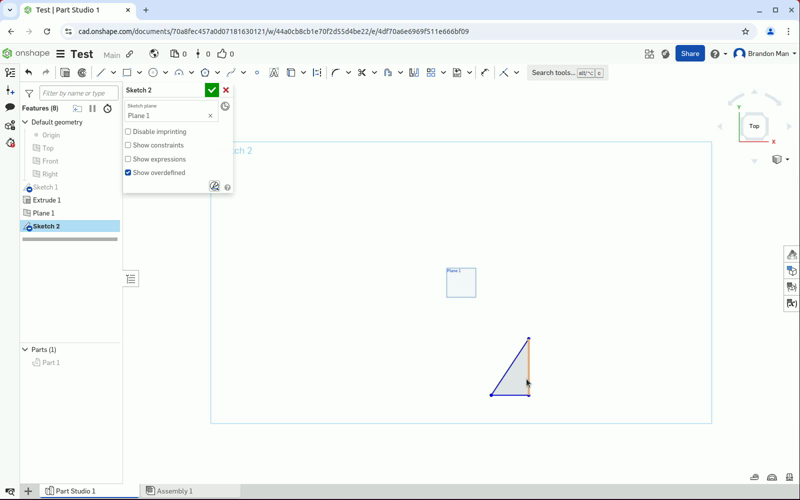
scroll(6)
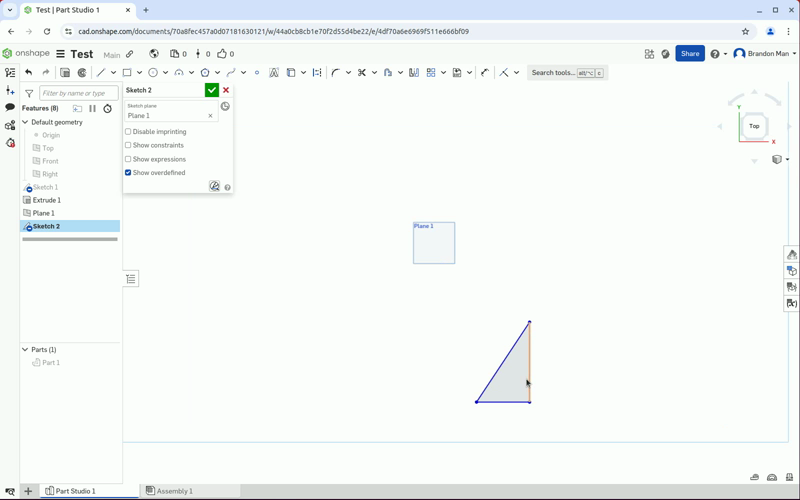
scroll(6)
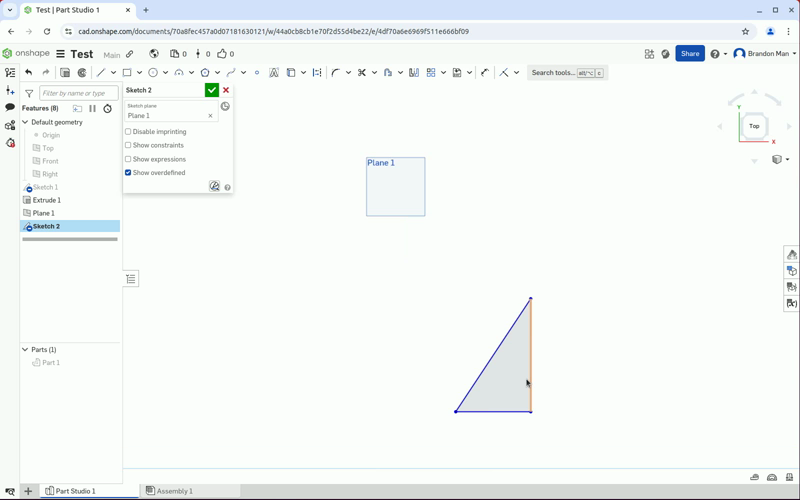
scroll(6)
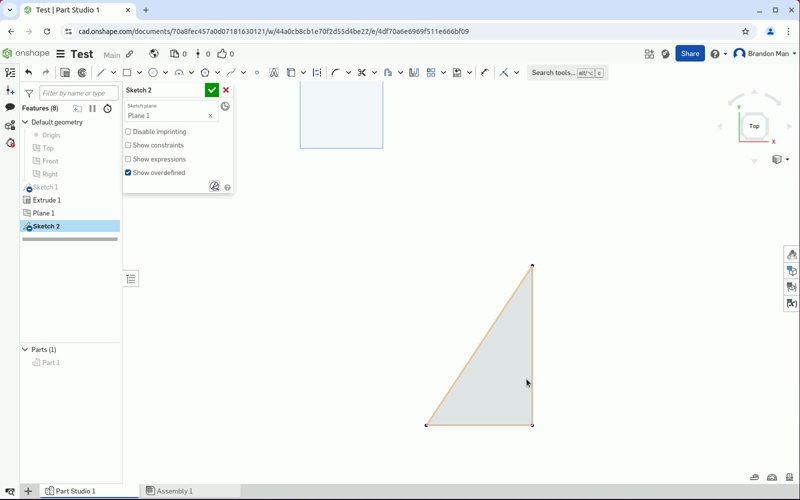
scroll(6)
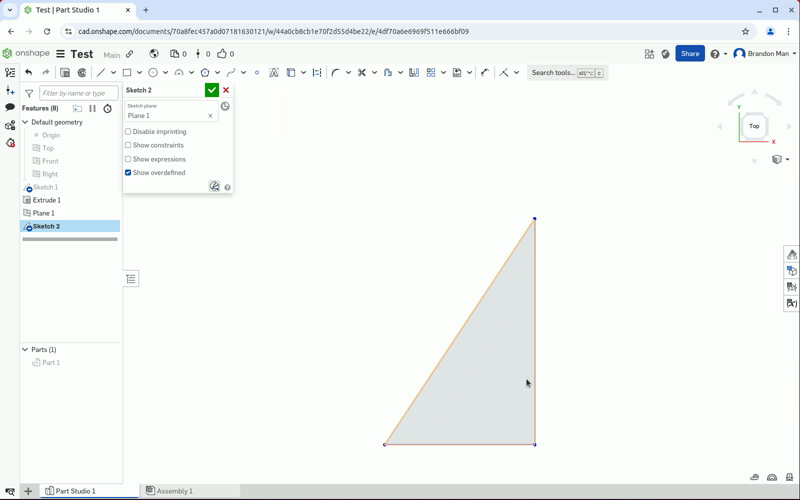
scroll(6)
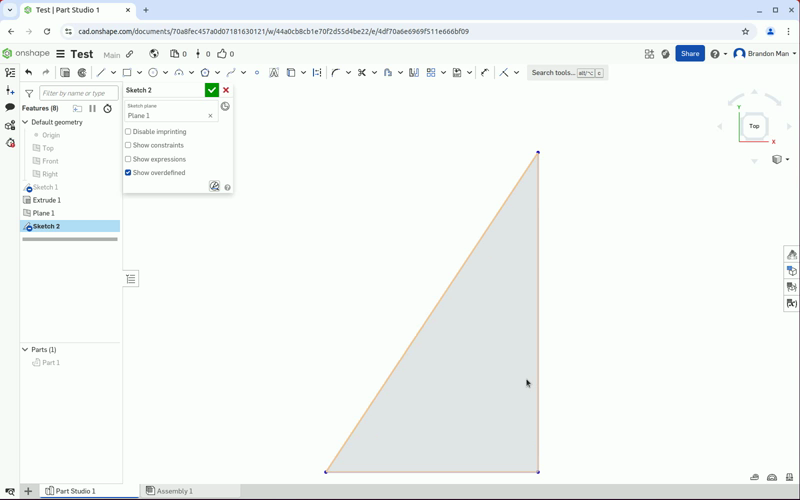
scroll(6)
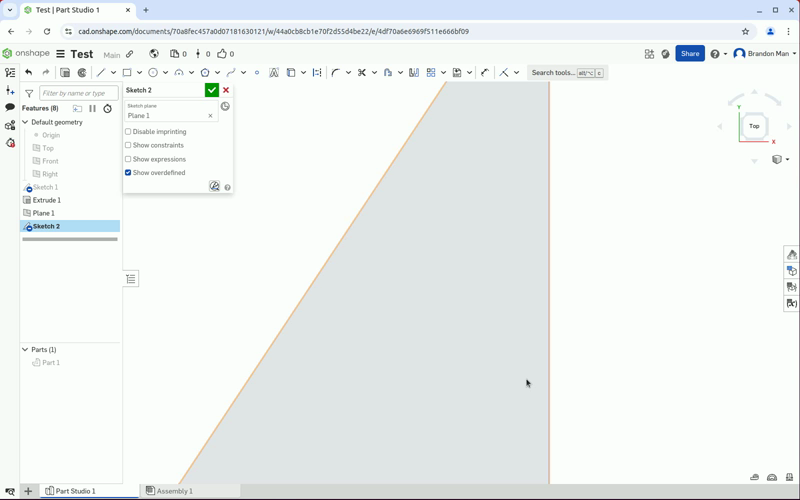
click(526, 378)
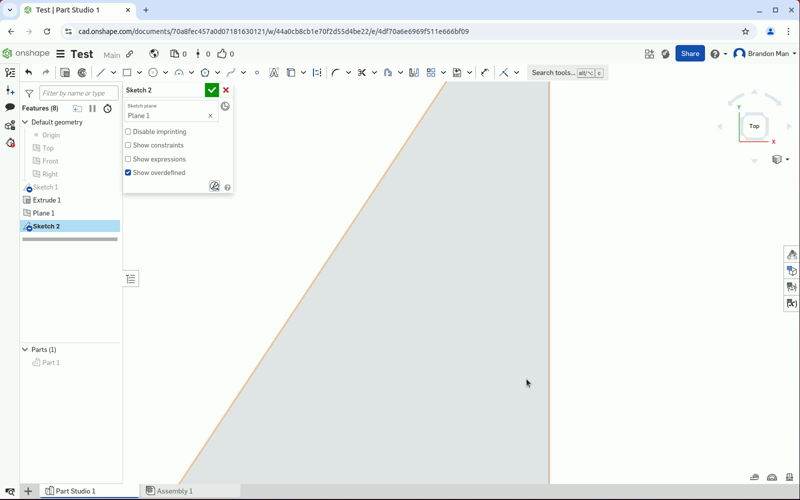
scroll(-6)
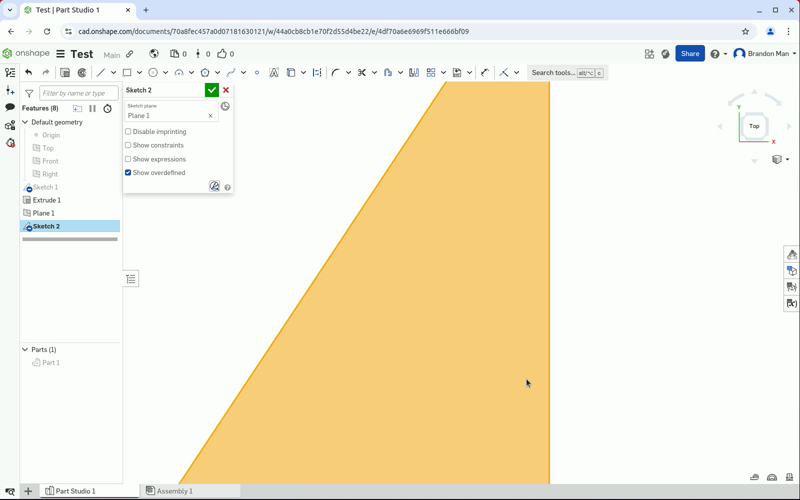
scroll(-6)
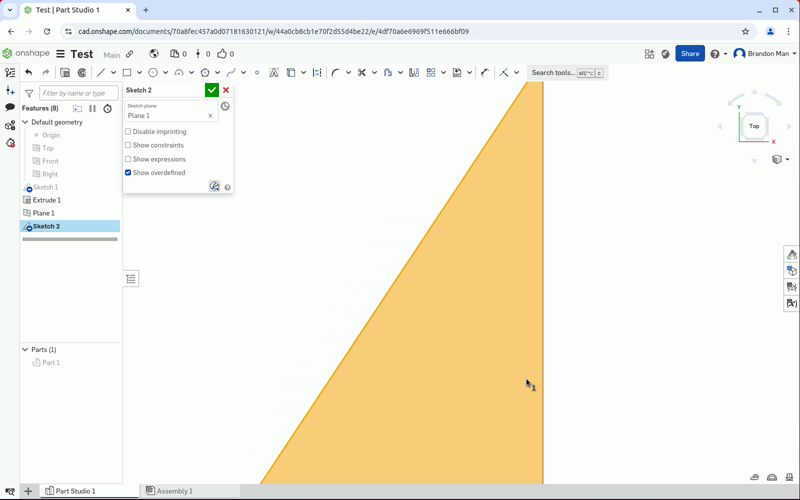
scroll(-6)
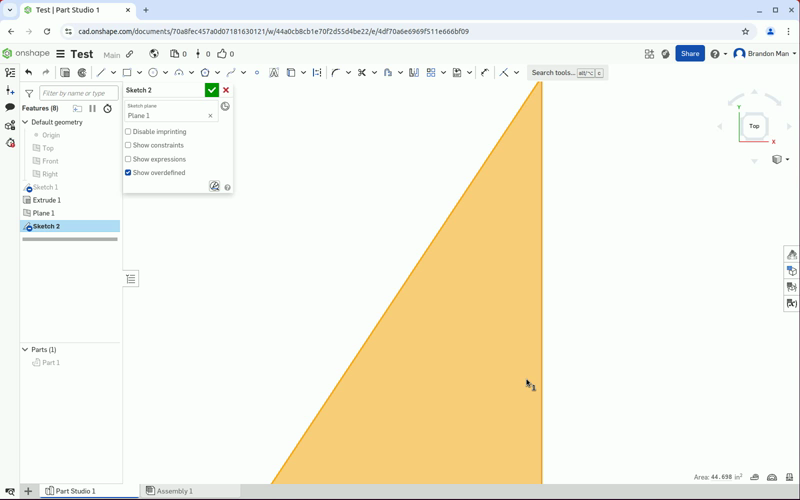
scroll(-6)
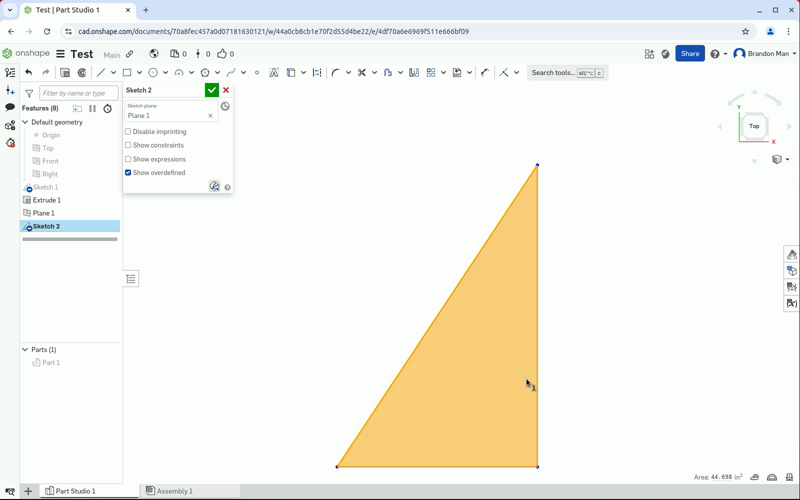
scroll(-6)
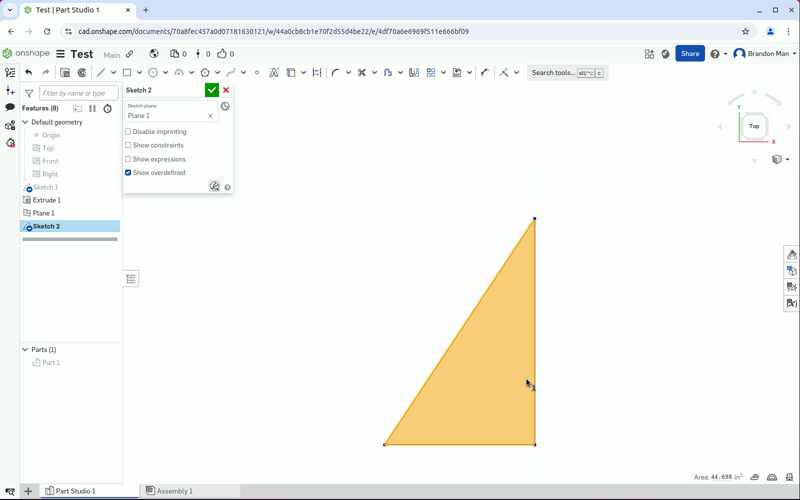
scroll(-6)
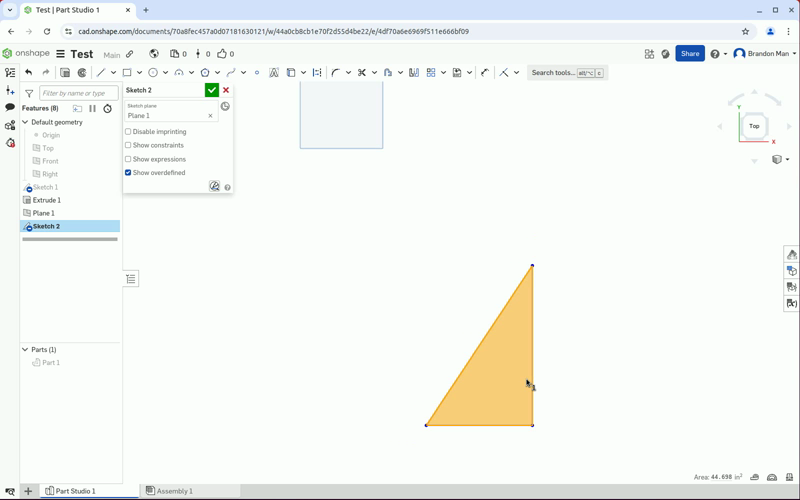
scroll(-6)
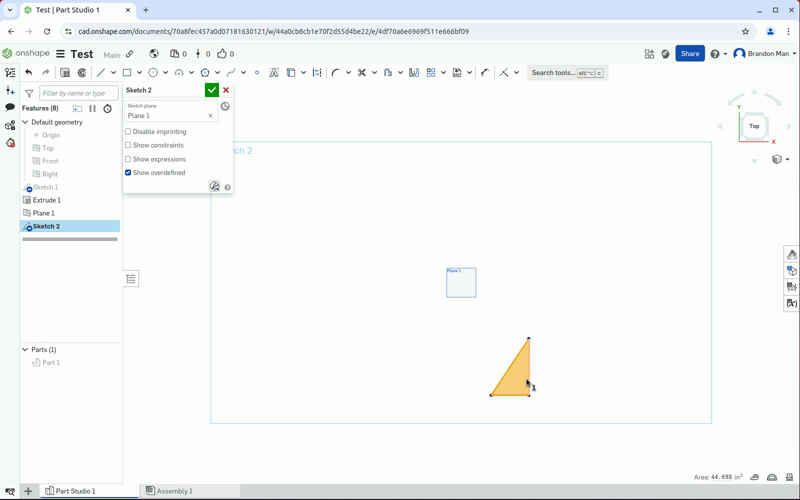
mouse_move(73, 352)
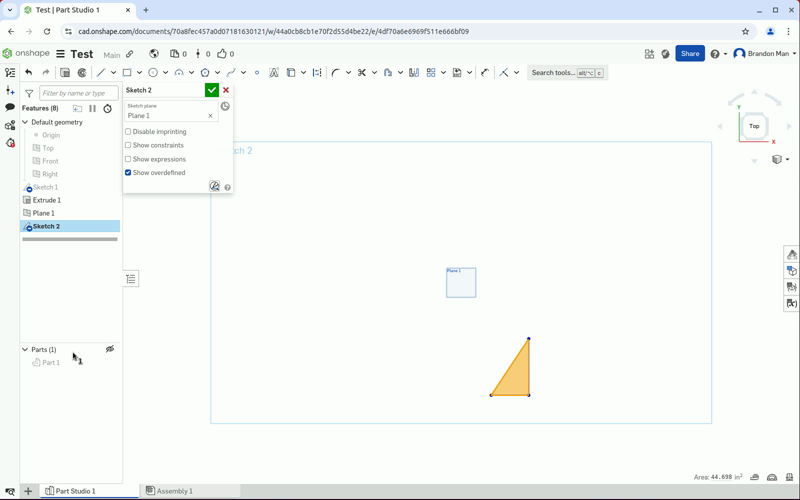
key(shift+y)
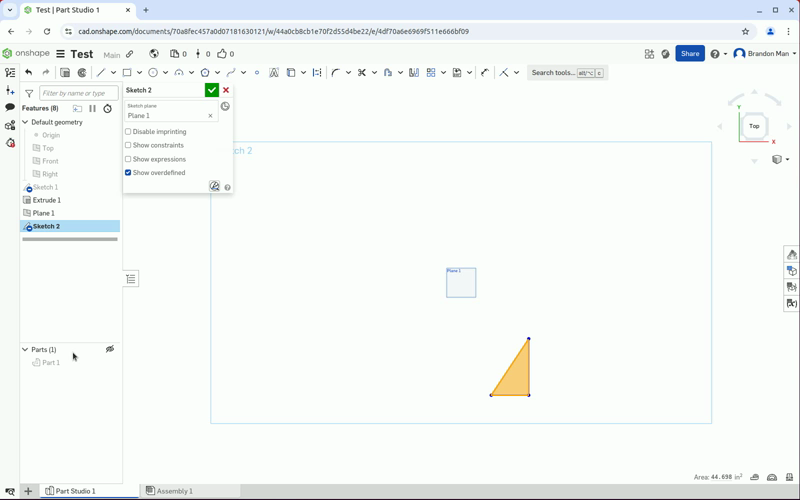
key(shift+e)
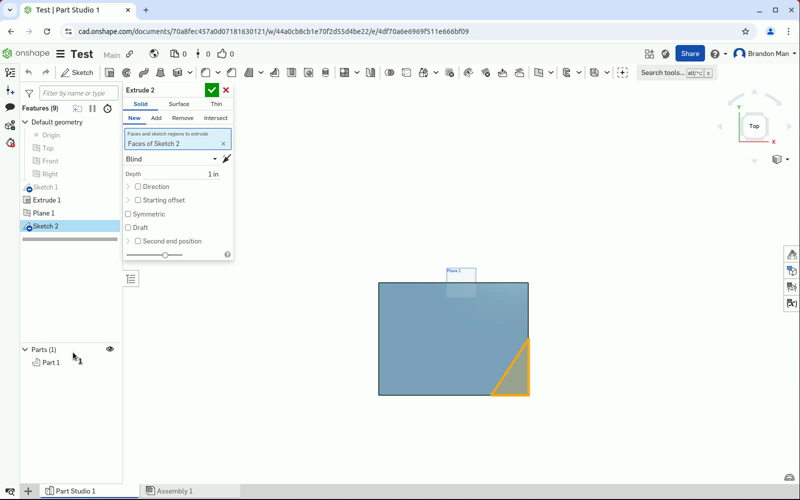
mouse_move(143, 106)
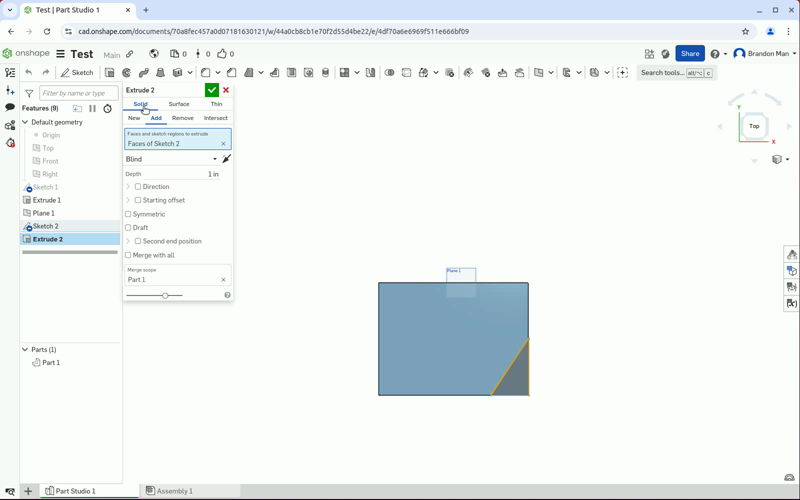
click(143, 106)
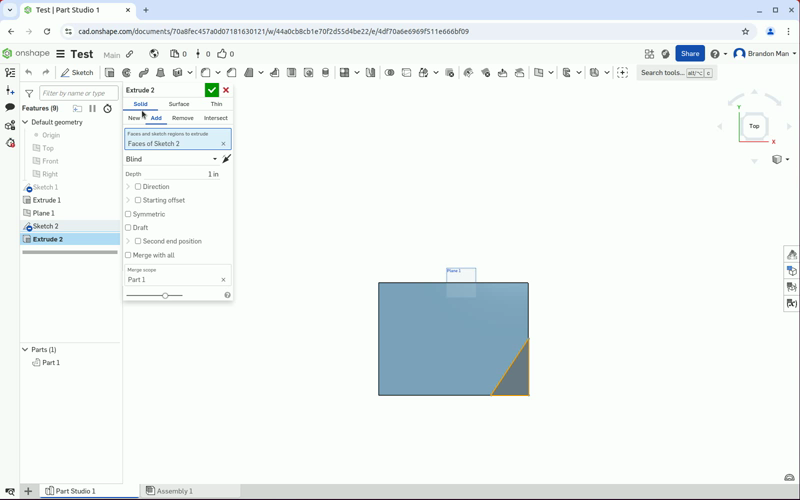
mouse_move(137, 120)
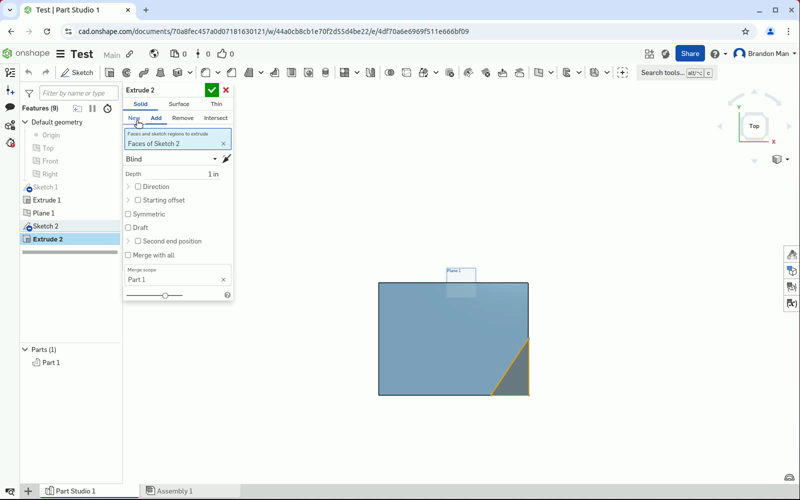
click(137, 120)
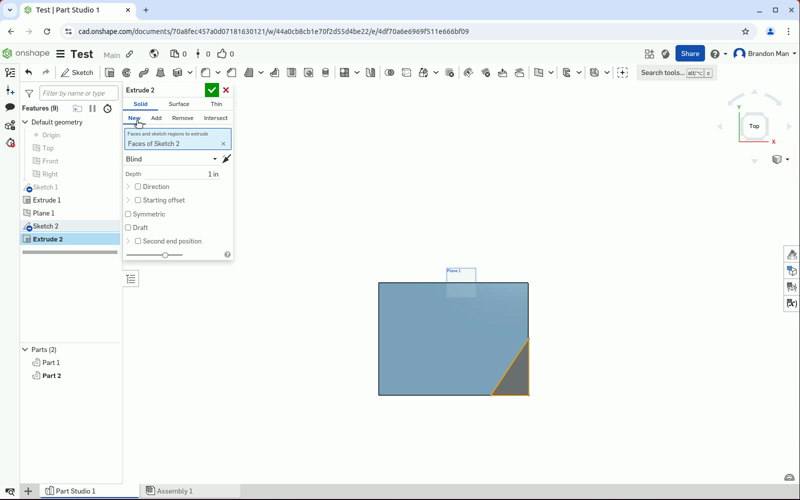
key(tab, 4)
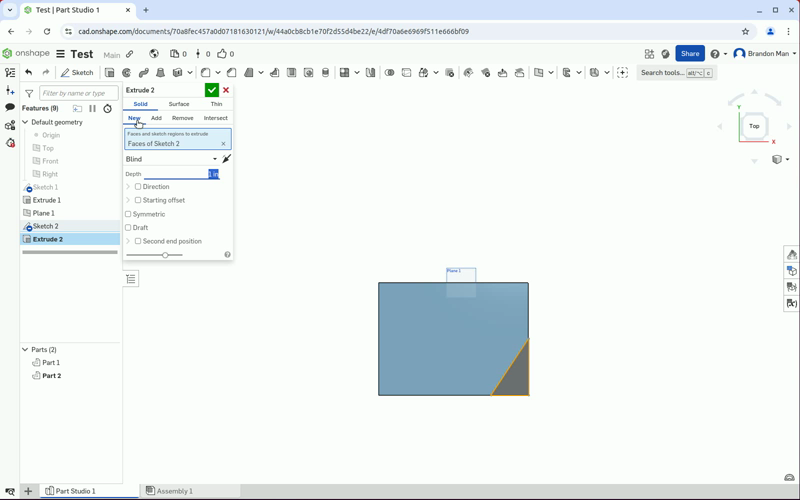
text(7.703)
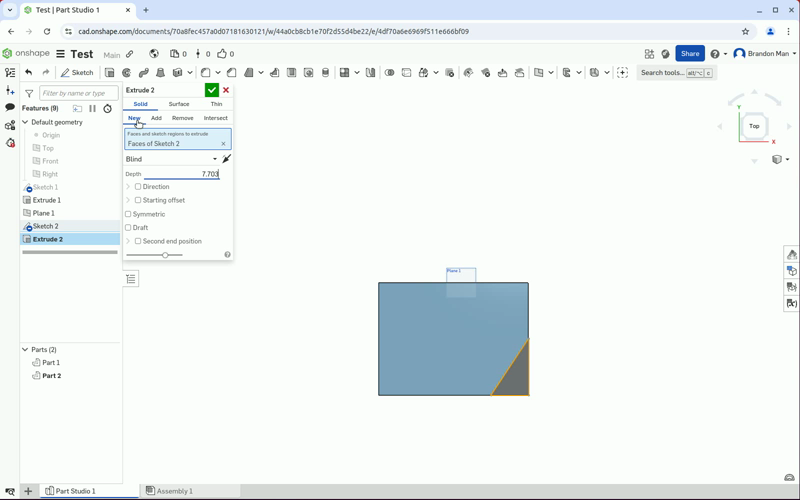
key(enter)
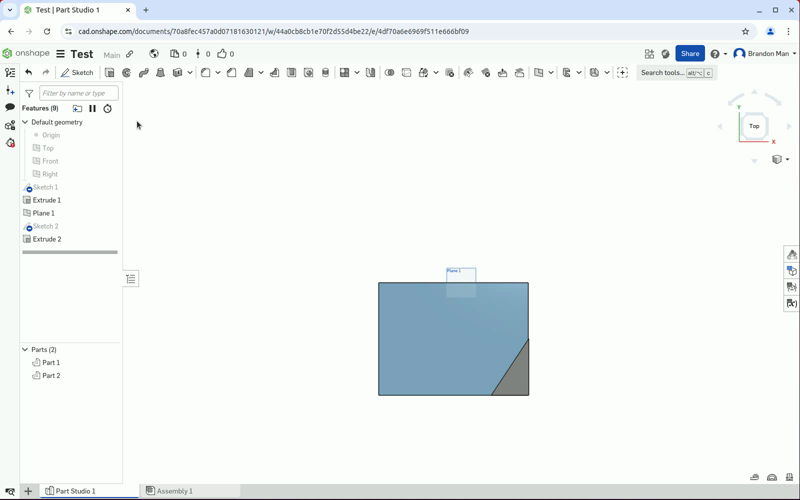
key(shift+h)
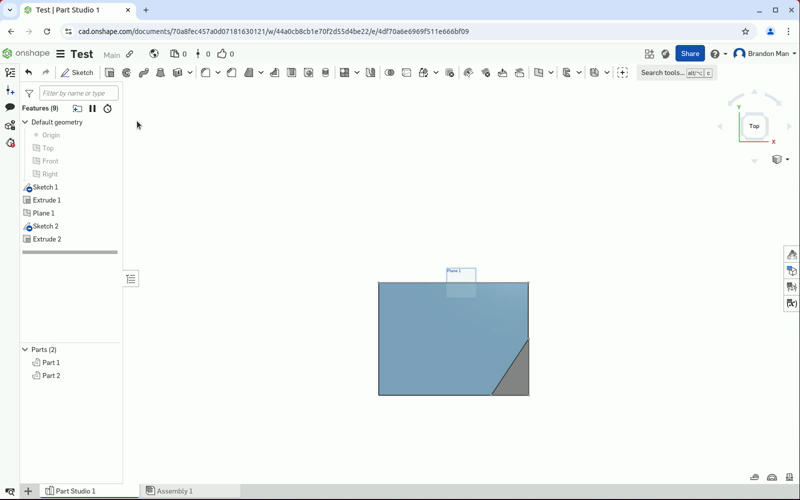
key(shift+h)
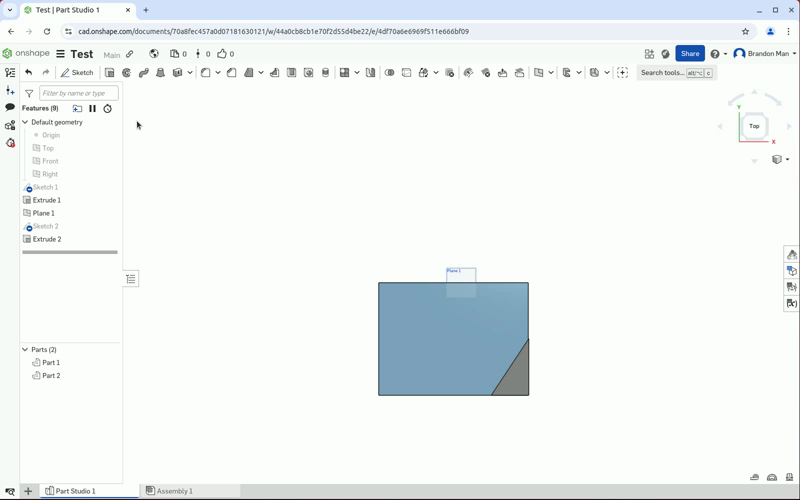
mouse_move(73, 189)
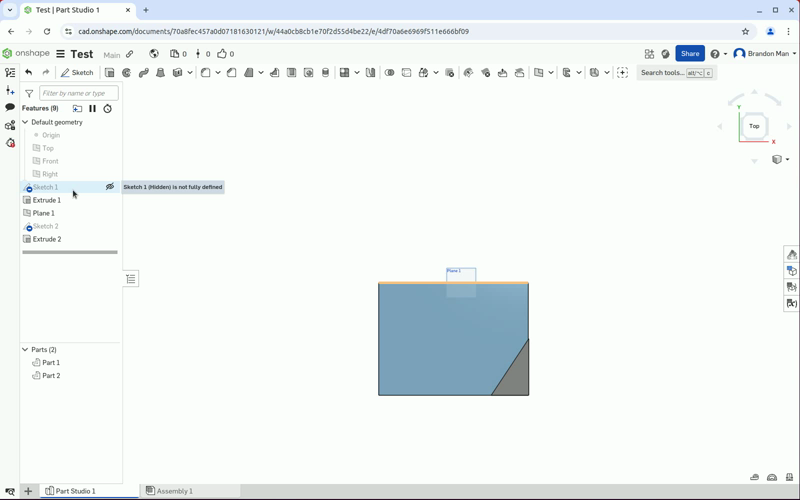
click(73, 189)
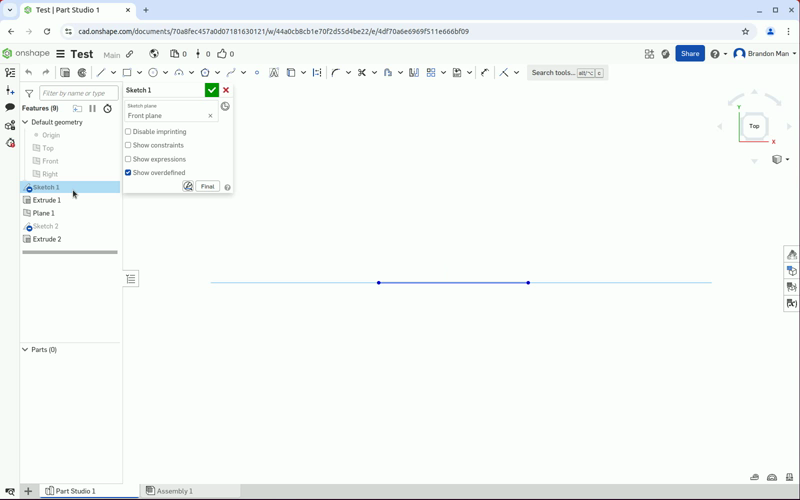
mouse_move(229, 92)
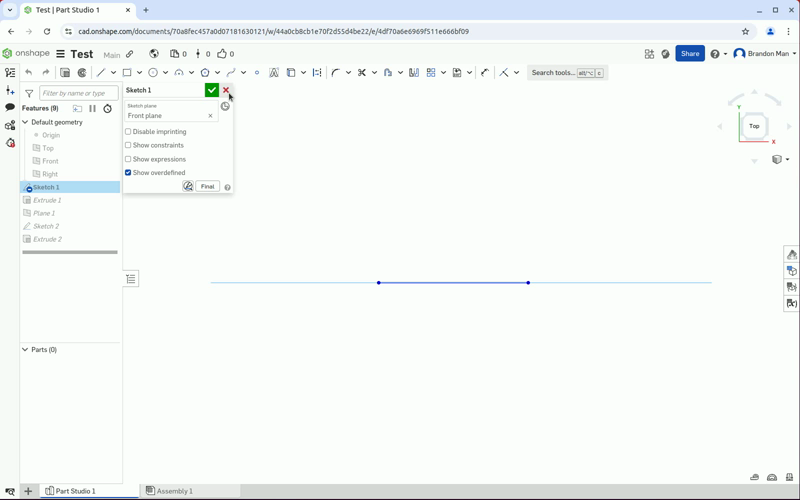
click(229, 92)
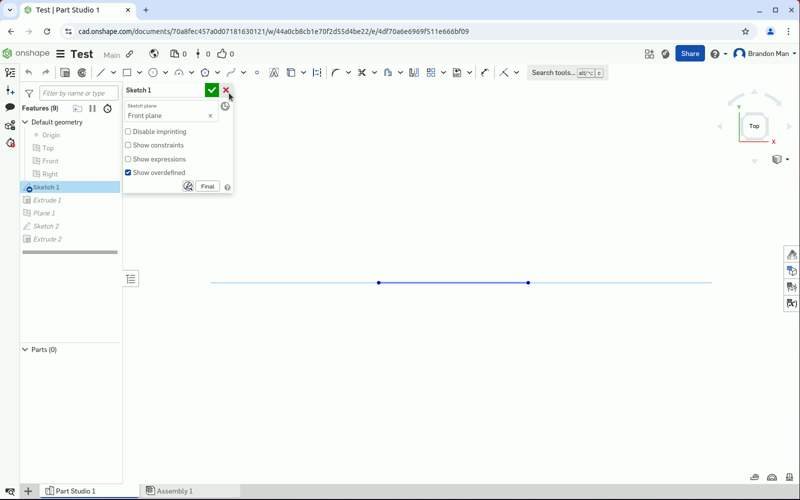
key(shift+s)
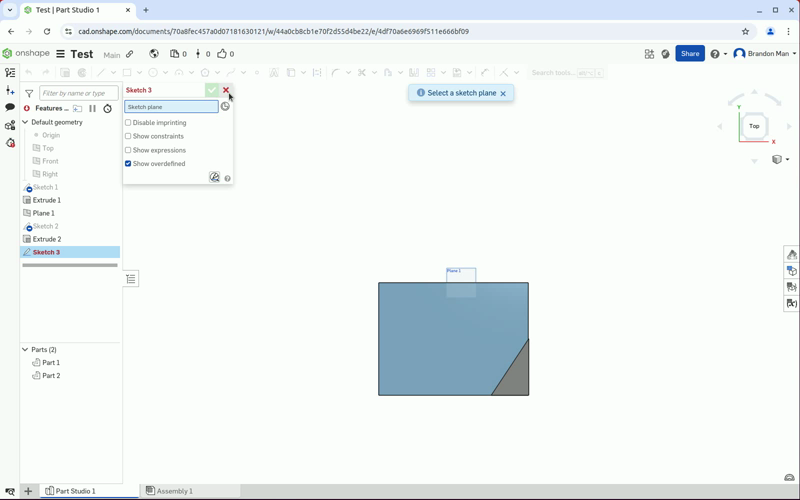
mouse_move(73, 215)
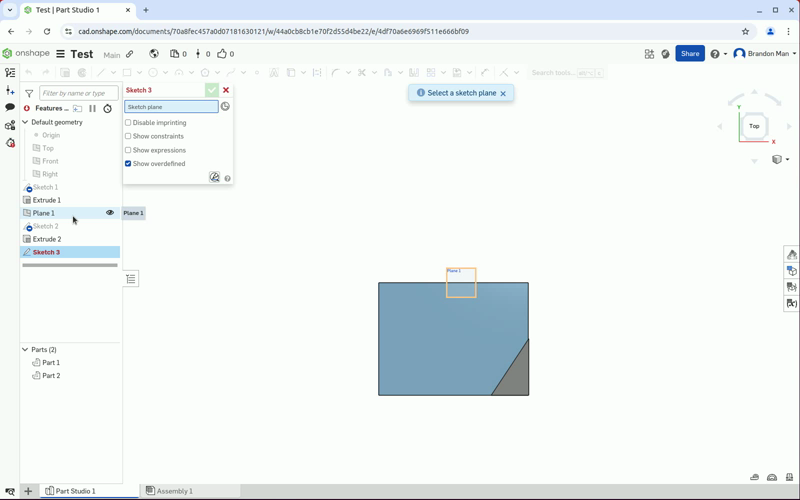
click(73, 215)
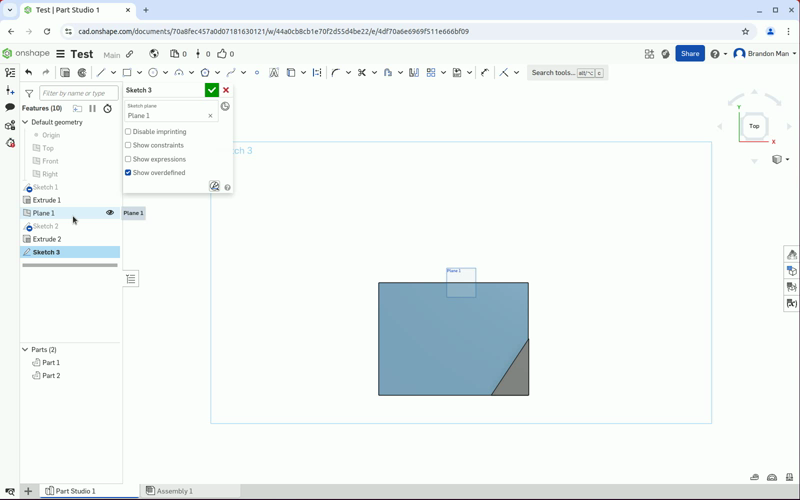
mouse_move(73, 352)
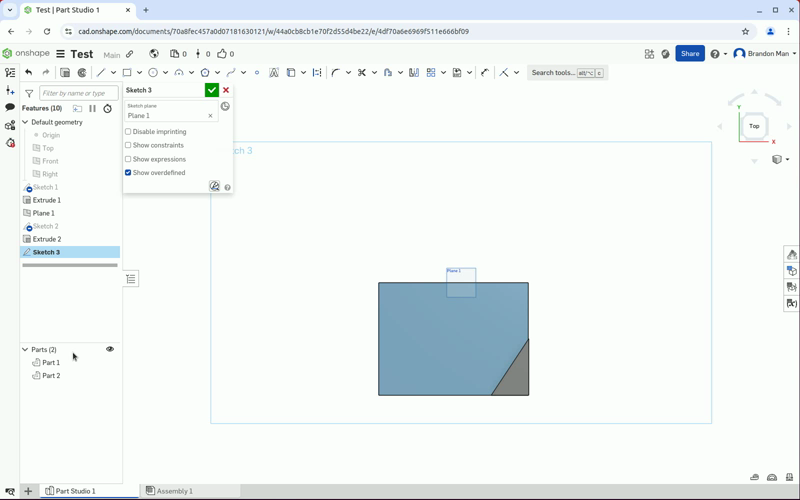
key(y)
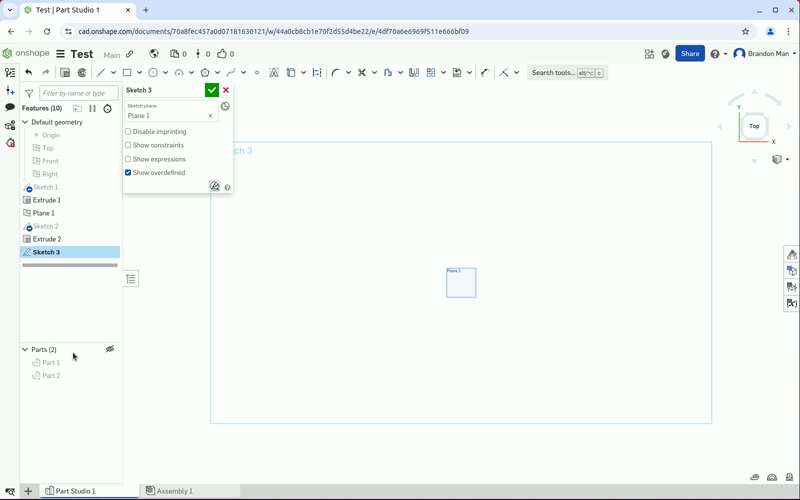
key(l)
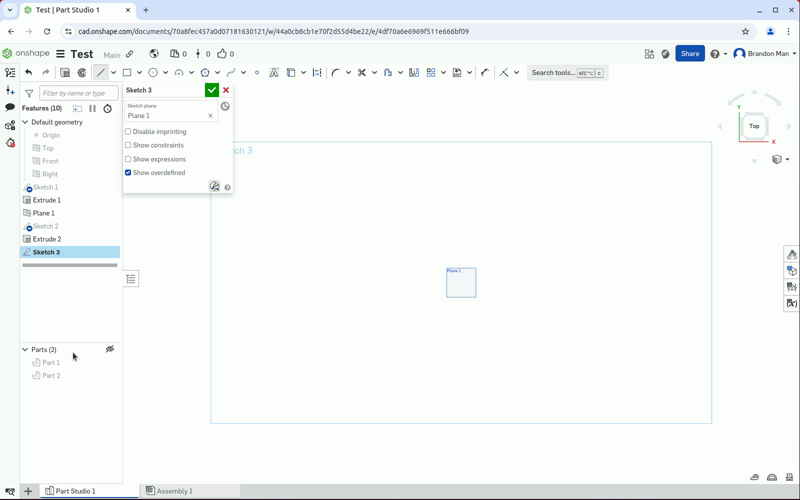
key_down(shift)
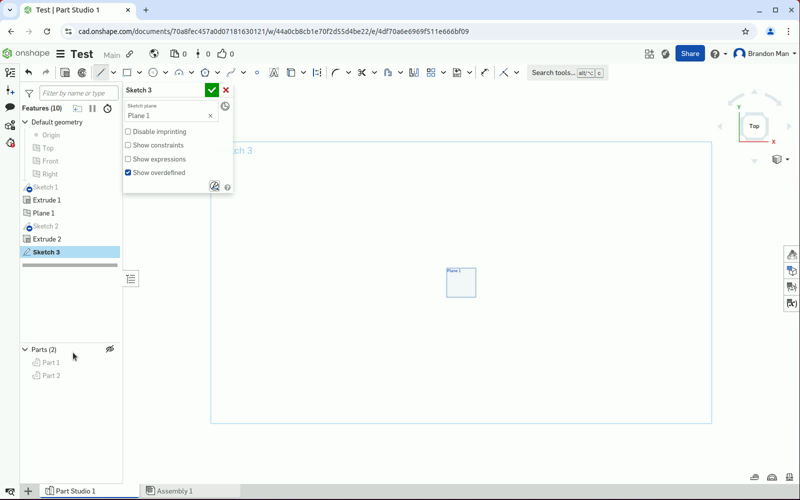
mouse_move(378, 395)
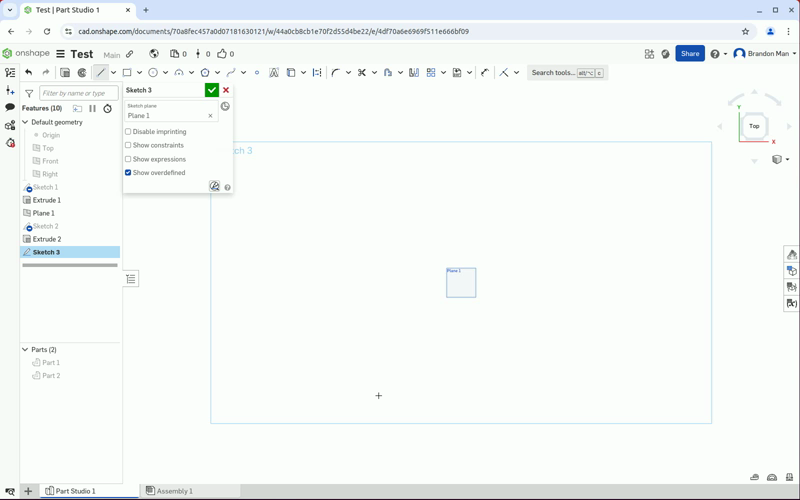
click(378, 395)
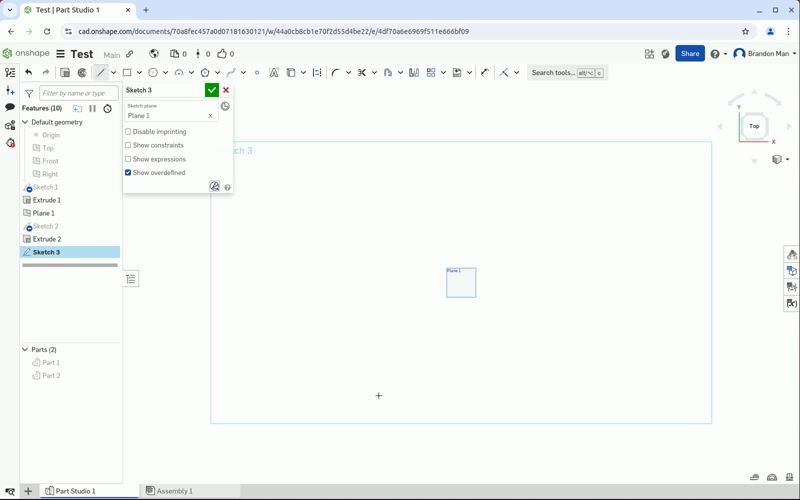
key_up(shift)
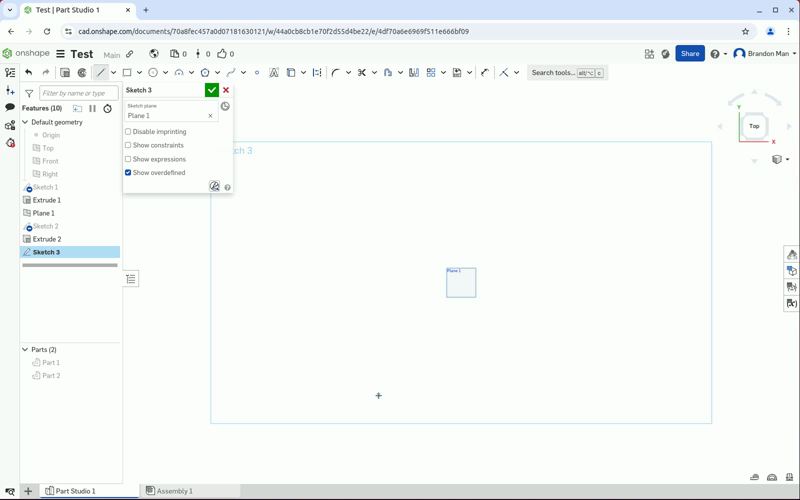
key_down(shift)
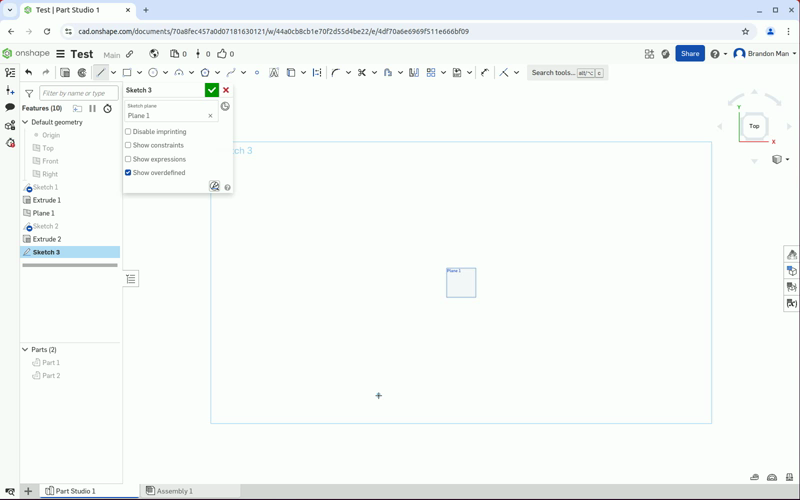
mouse_move(408, 395)
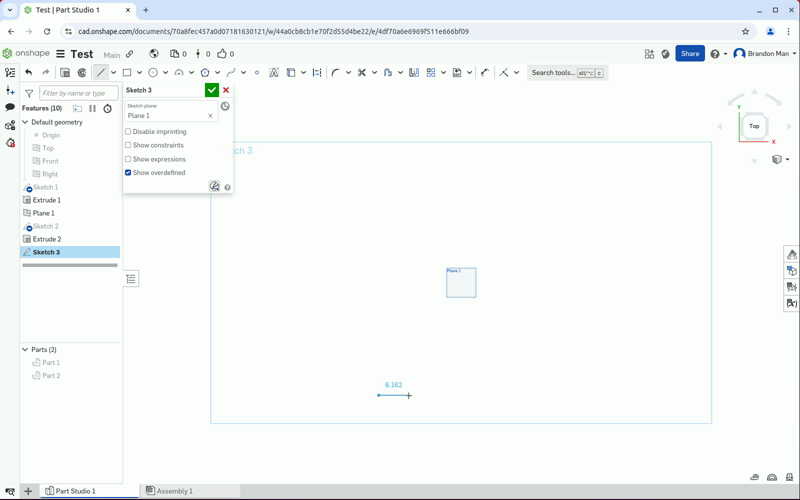
mouse_move(397, 395)
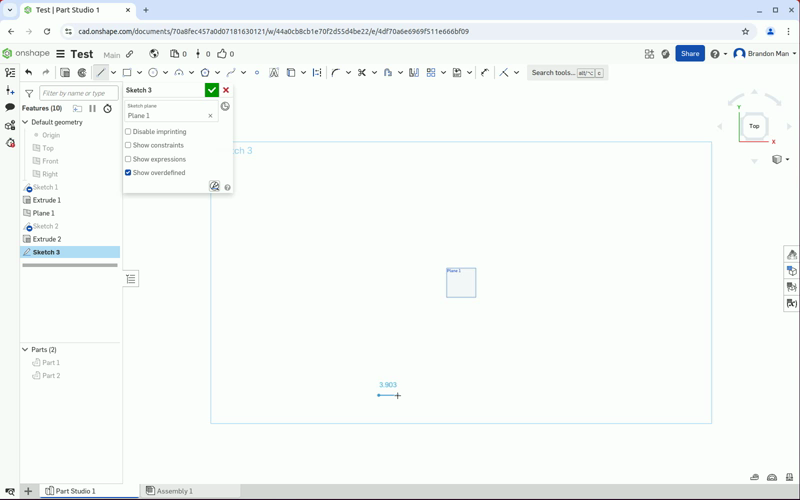
click(397, 395)
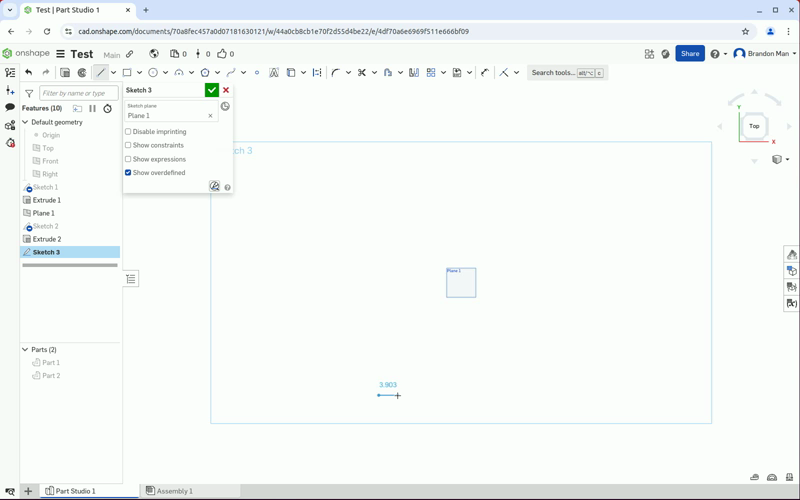
key_up(shift)
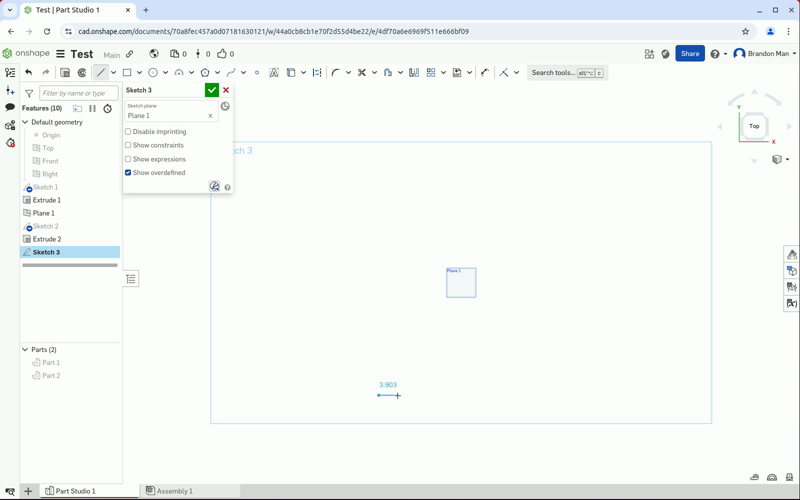
key_down(shift)
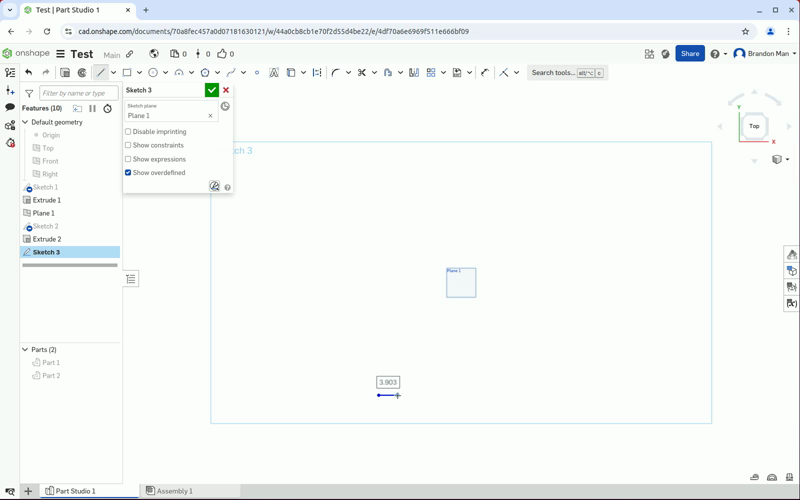
mouse_move(491, 282)
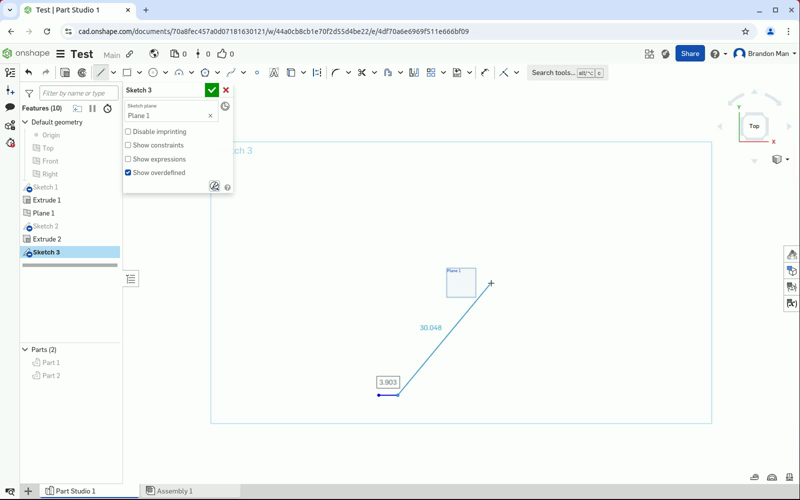
click(491, 282)
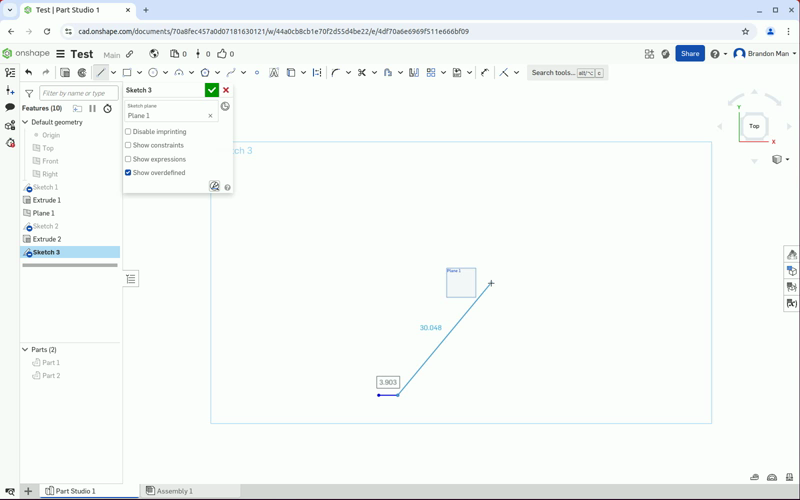
key_up(shift)
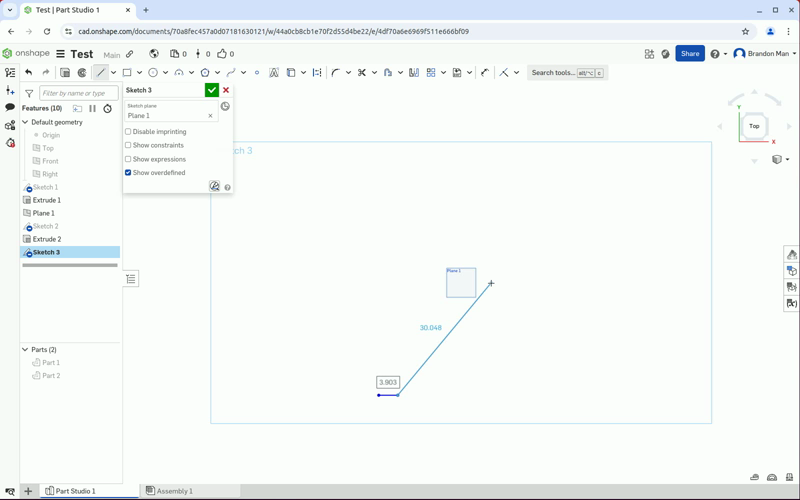
key_down(shift)
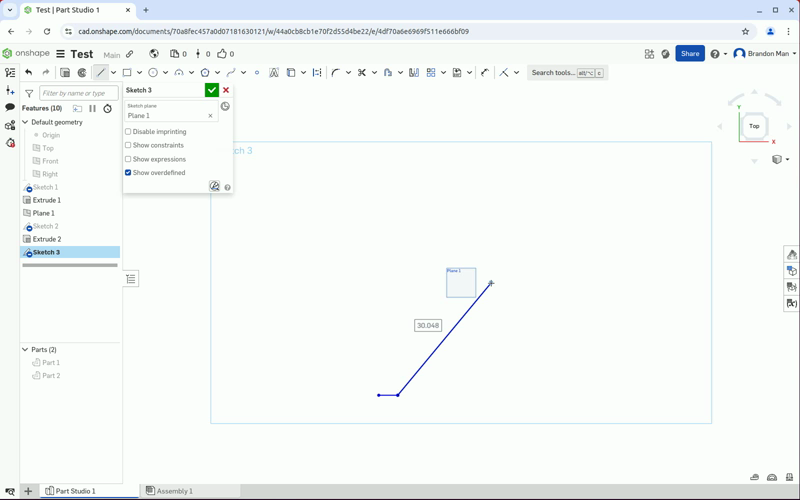
mouse_move(378, 282)
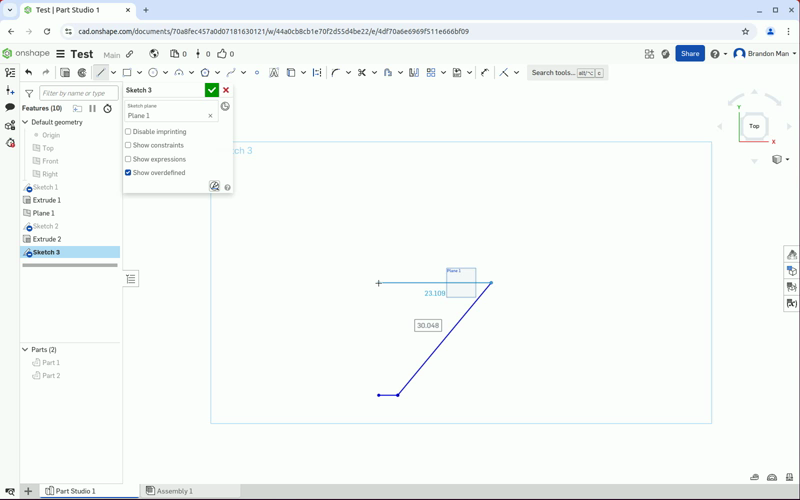
click(378, 282)
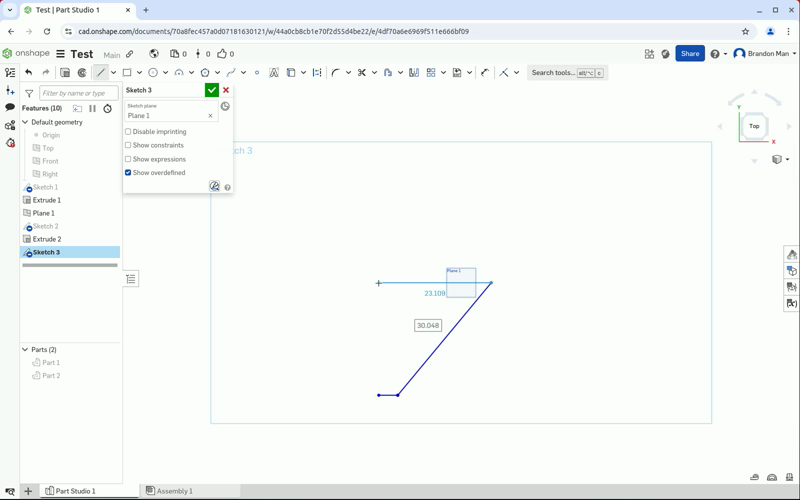
key_up(shift)
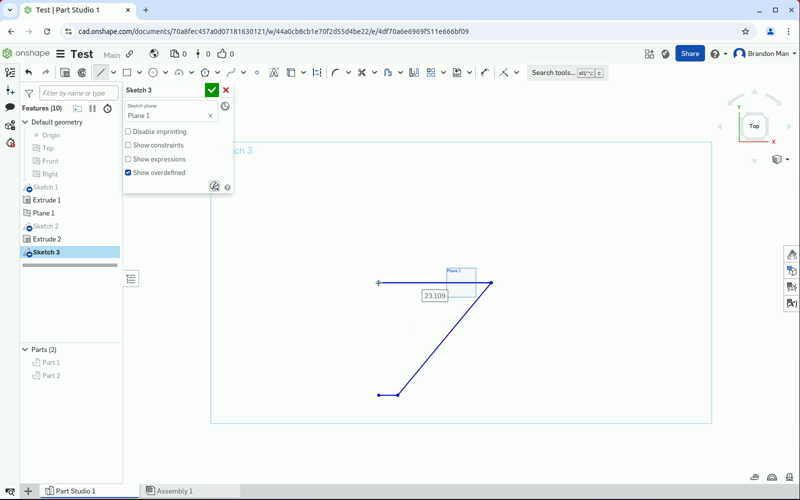
key_down(shift)
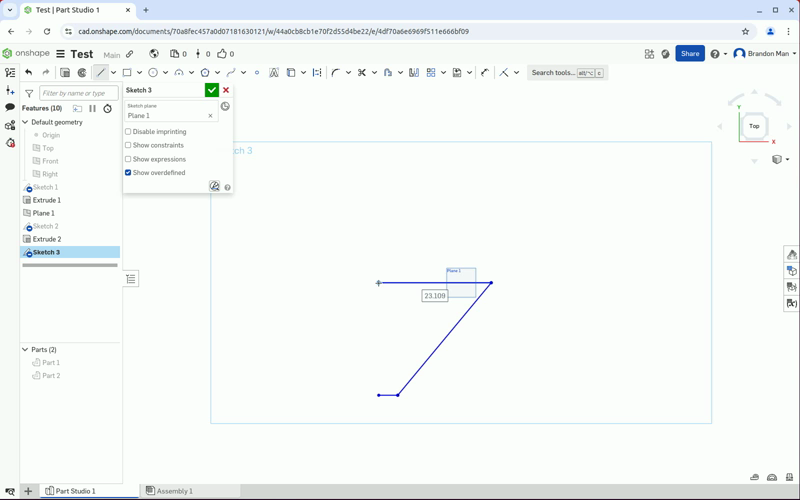
mouse_move(378, 395)
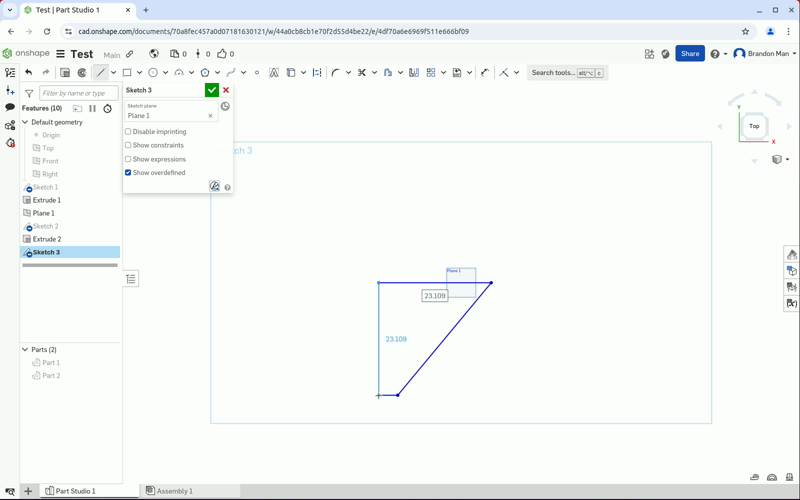
key_up(shift)
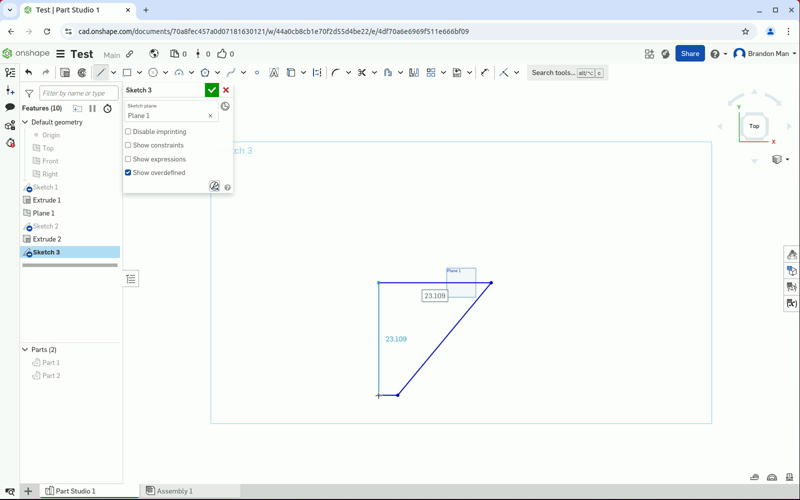
click(378, 395)
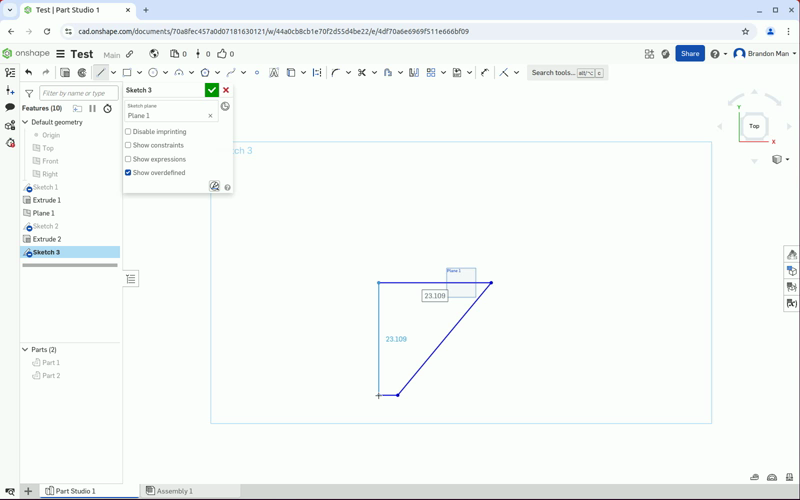
key(esc)
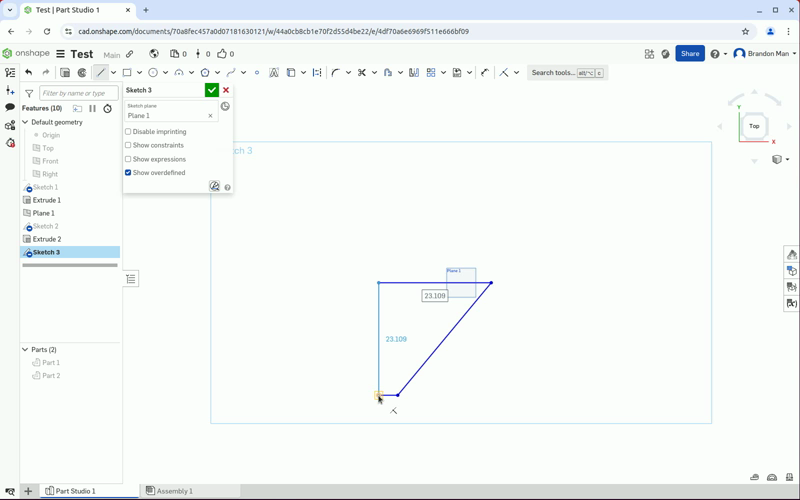
mouse_move(409, 292)
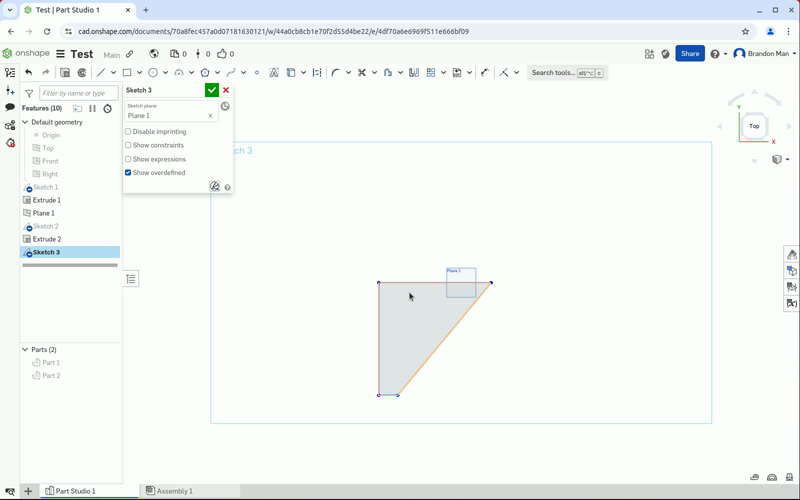
click(409, 292)
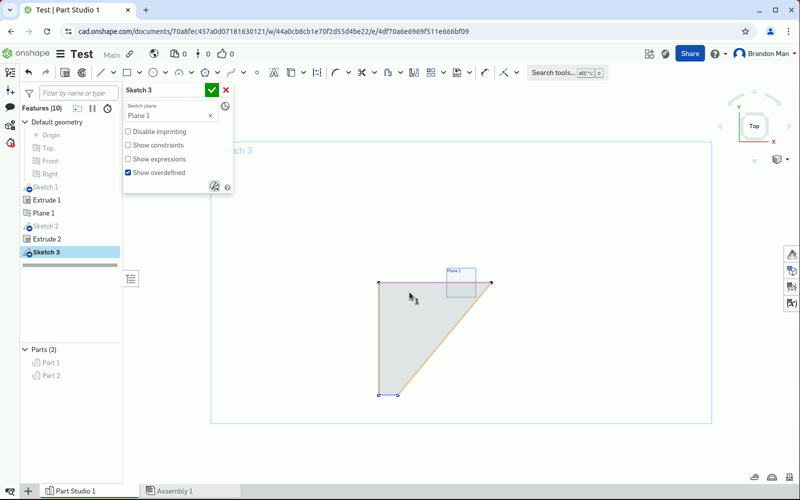
mouse_move(73, 352)
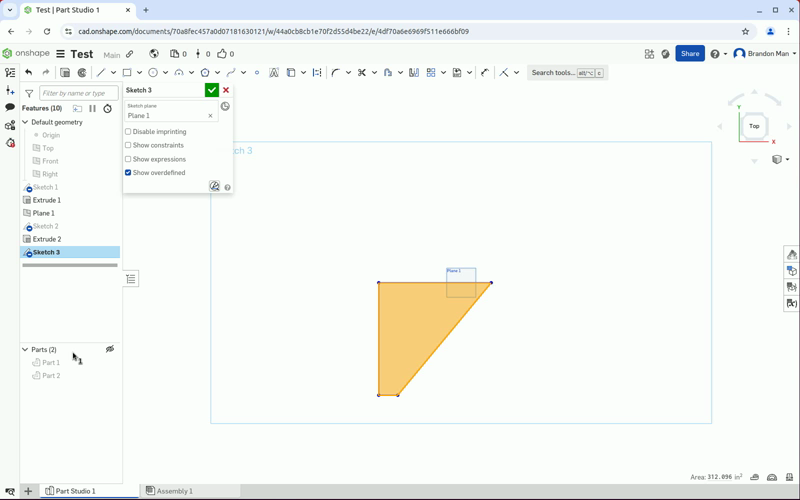
key(shift+y)
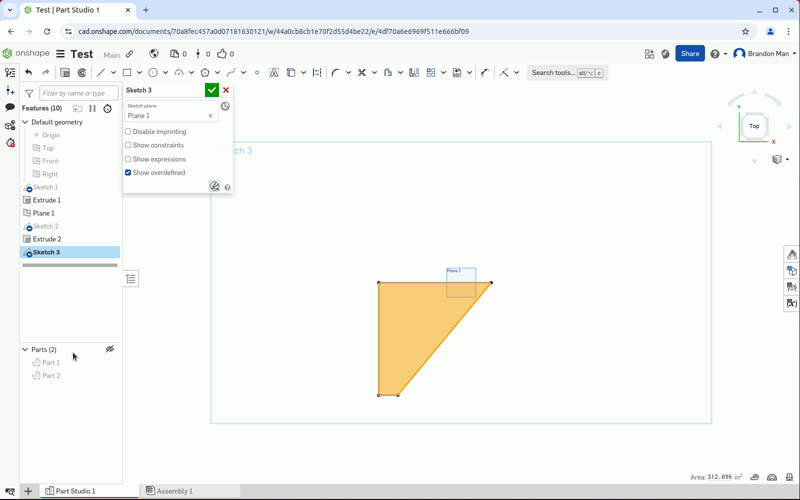
key(shift+e)
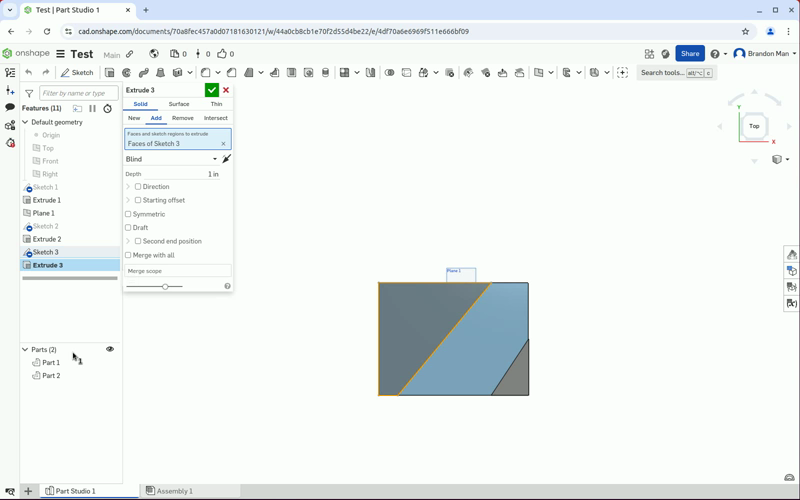
mouse_move(143, 106)
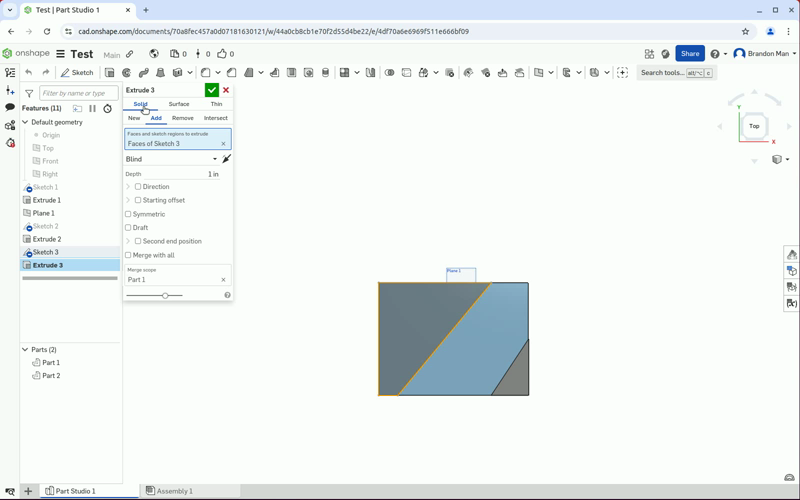
click(143, 106)
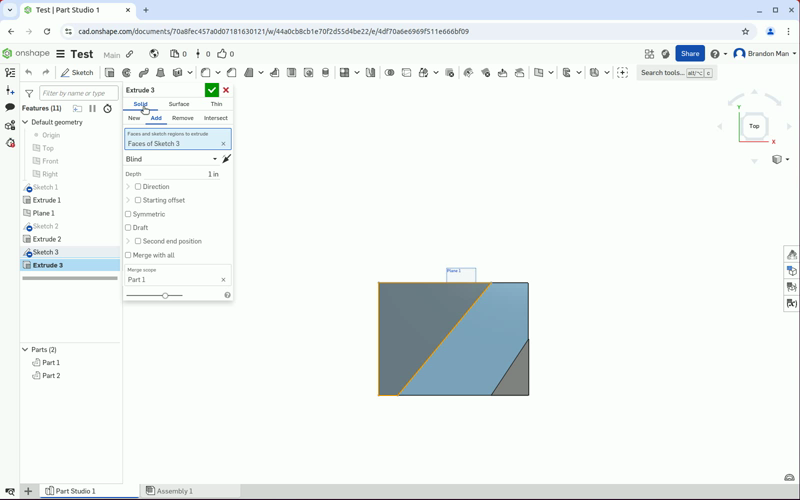
mouse_move(137, 120)
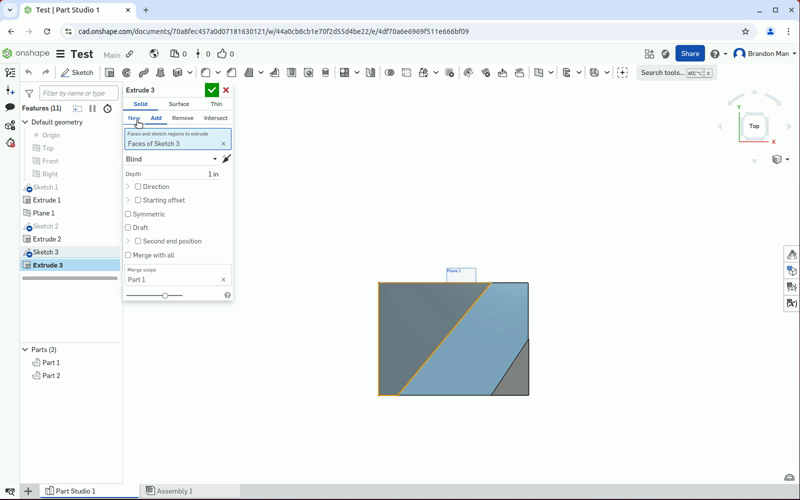
click(137, 120)
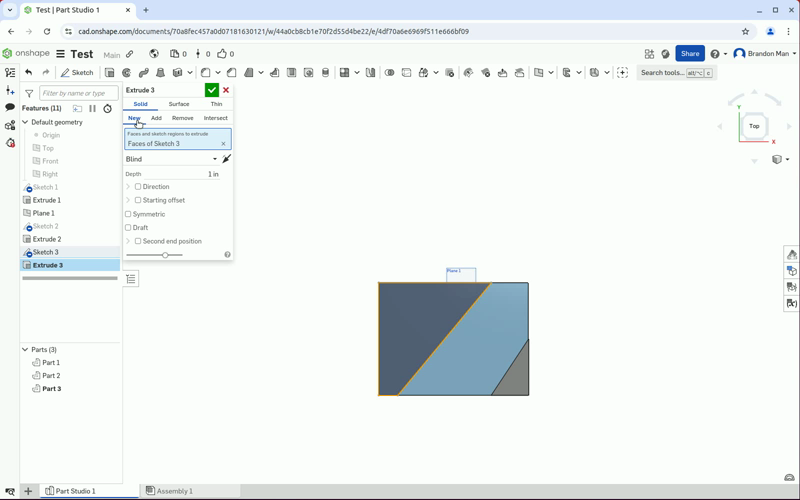
key(tab, 4)
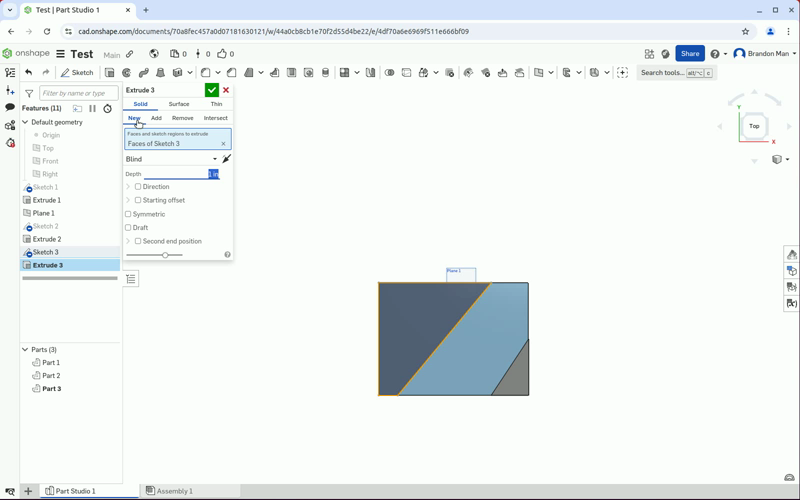
text(7.703)
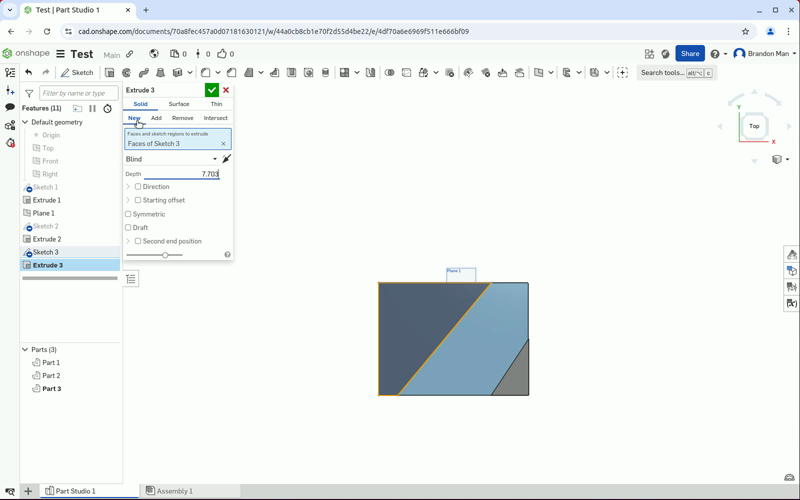
key(enter)
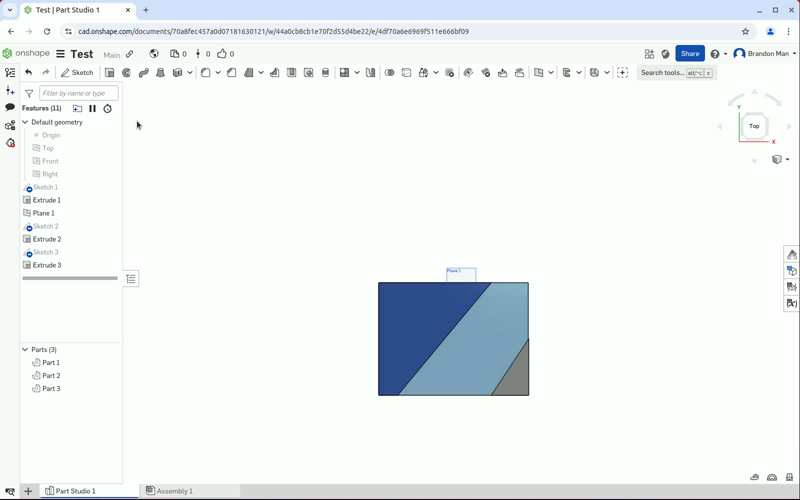
key(shift+h)
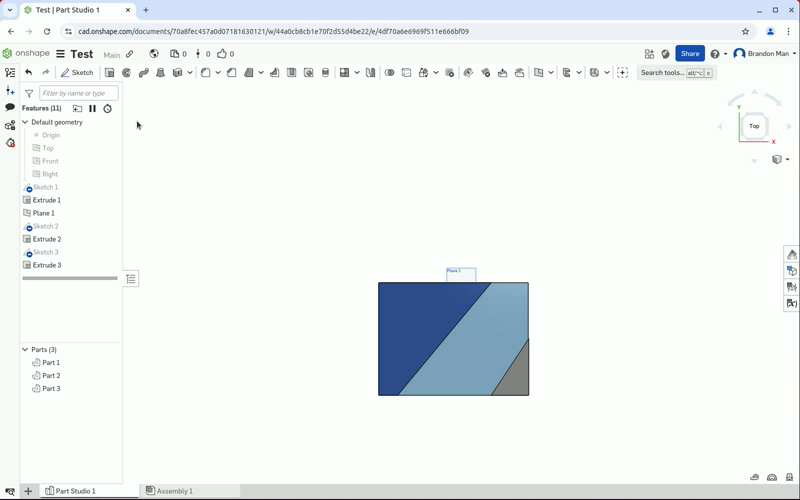
key(shift+h)
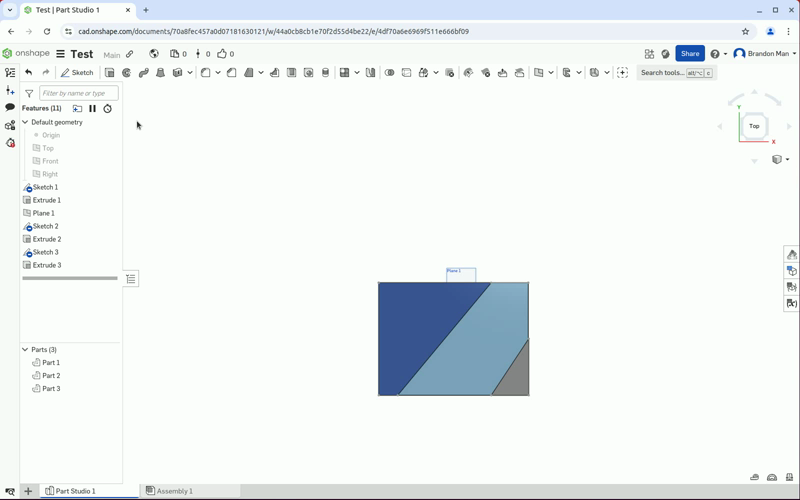
key(shift+7)
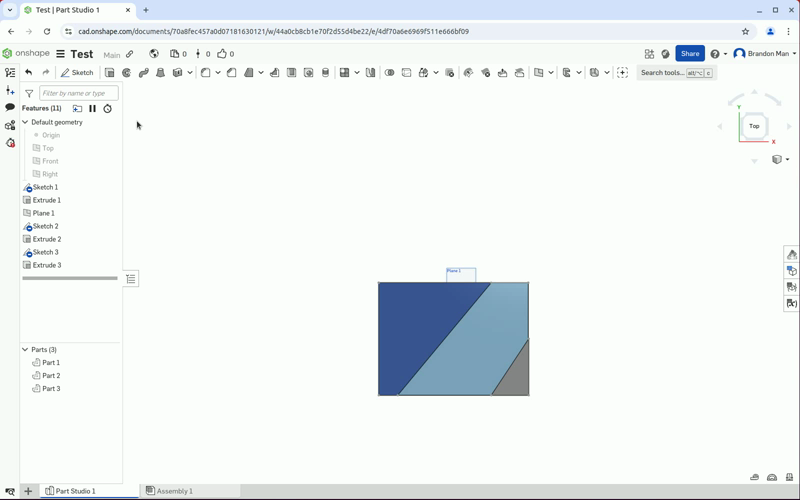
key(up, 3)
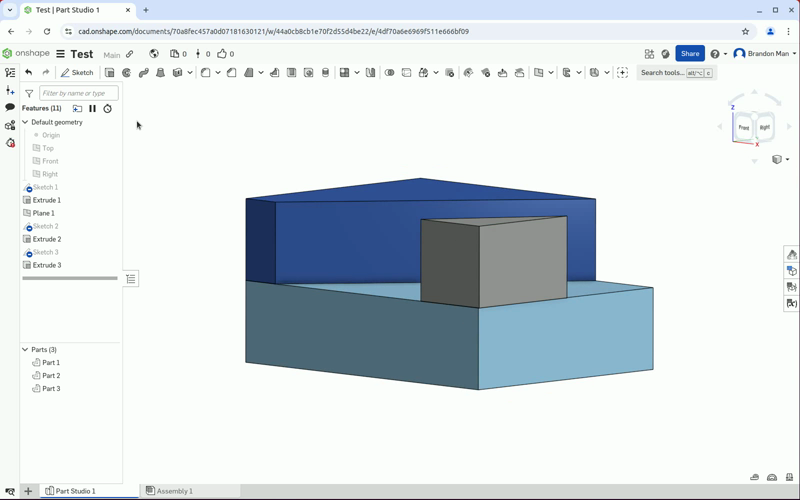
key(left, 3)
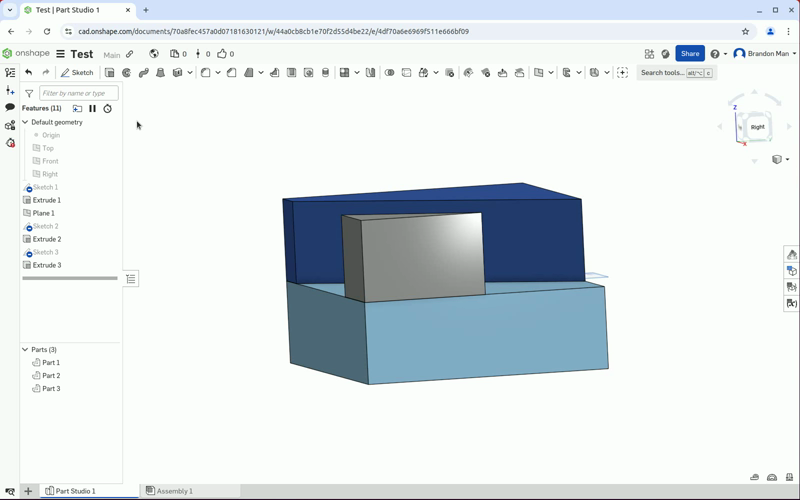
key(right, 3)
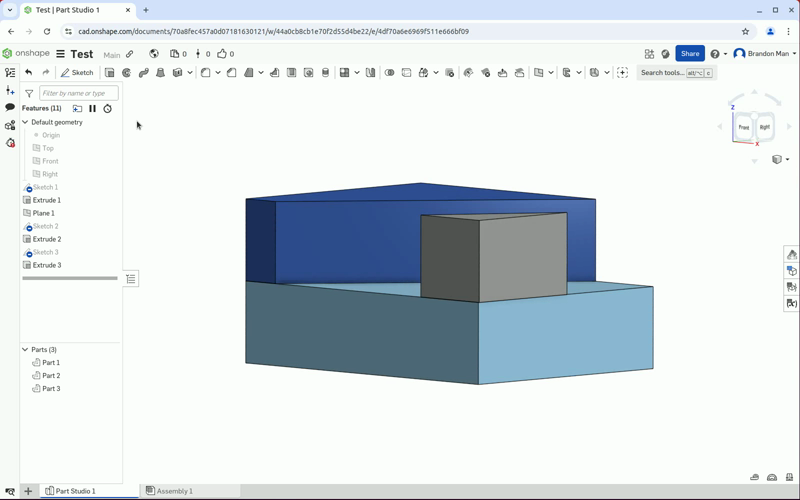
key(down, 3)
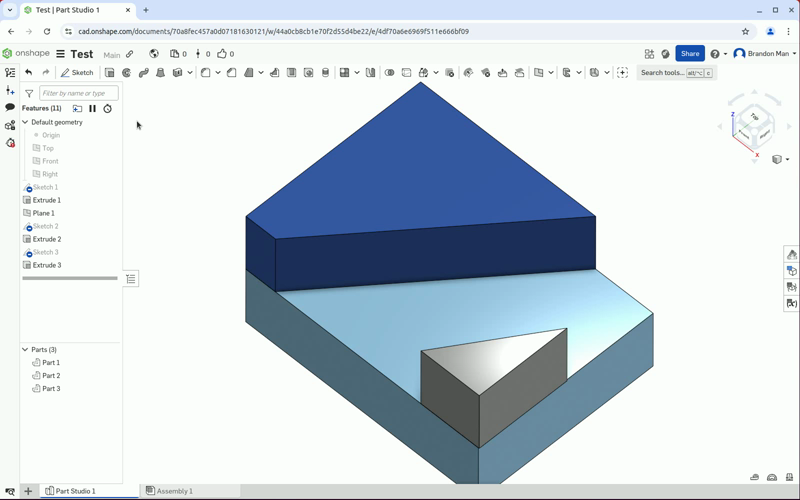
mouse_move(73, 189)
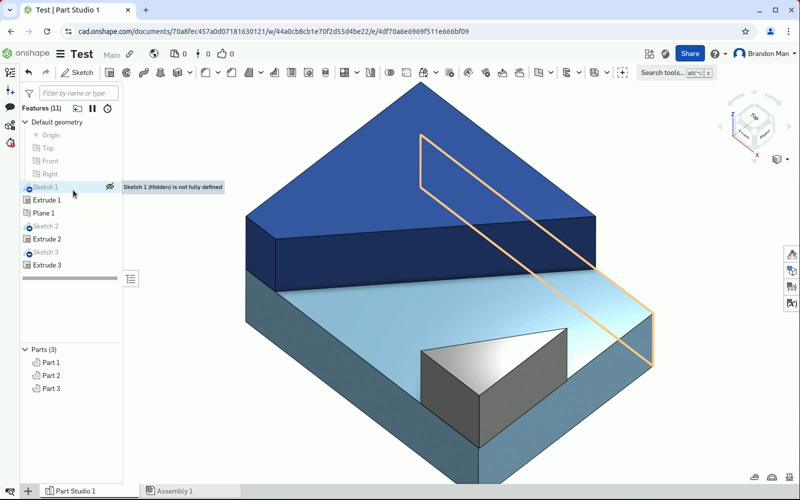
click(73, 189)